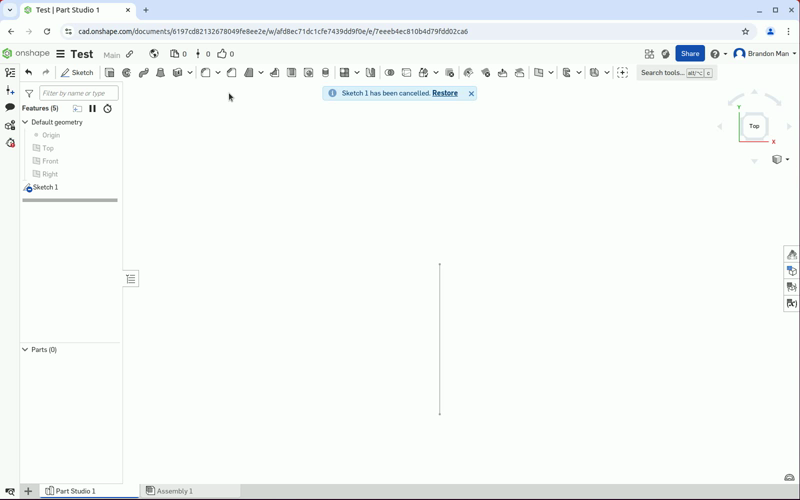
key(shift+h)
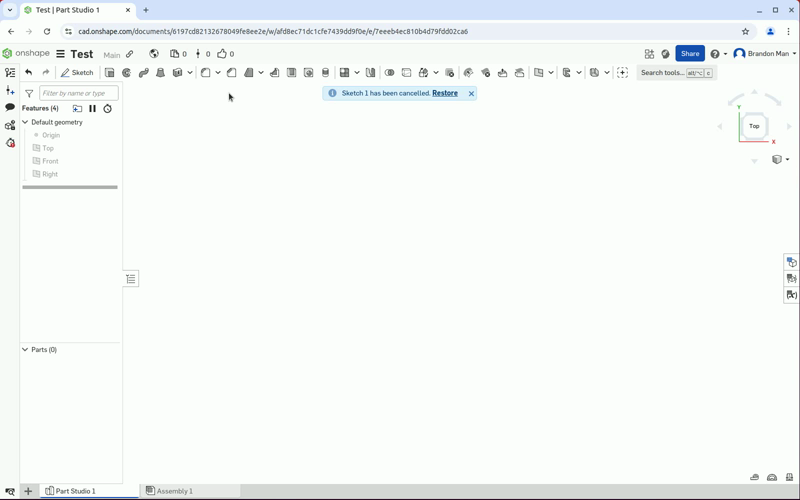
mouse_move(73, 352)
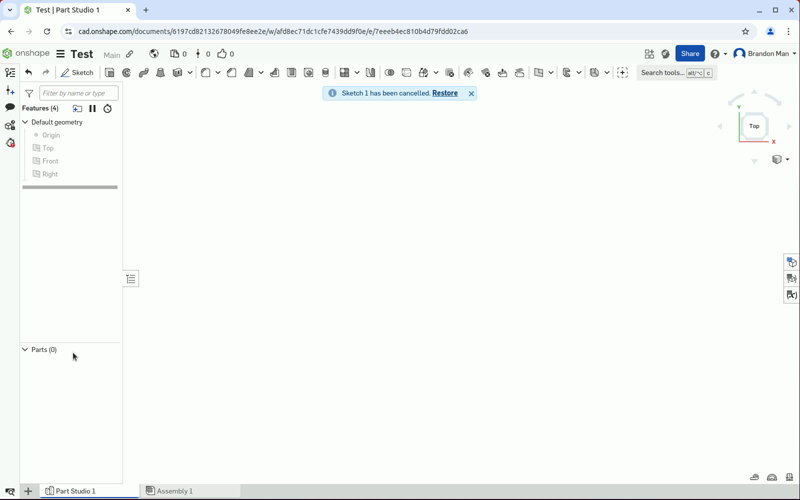
key(y)
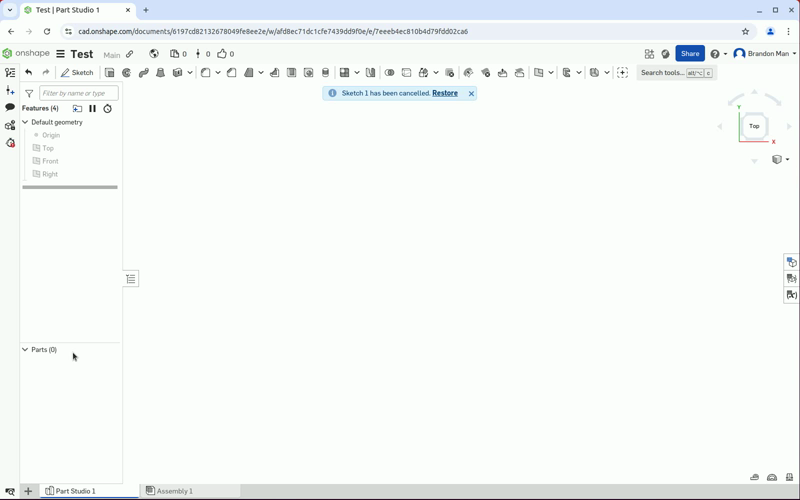
key(shift+p)
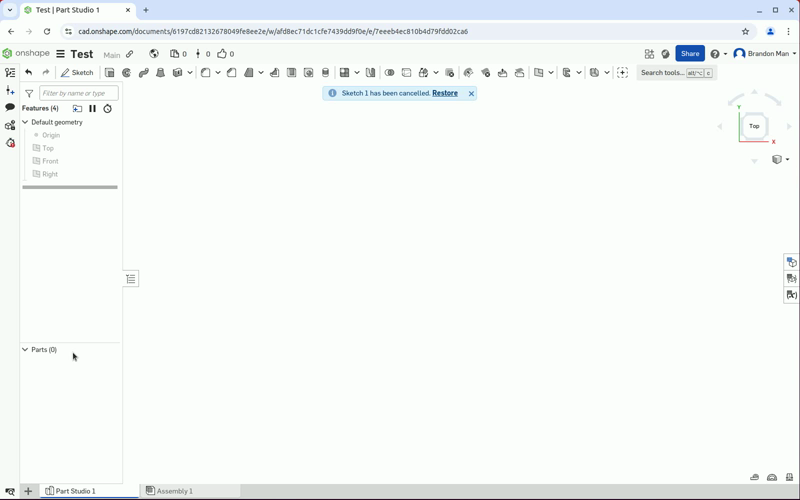
key(space)
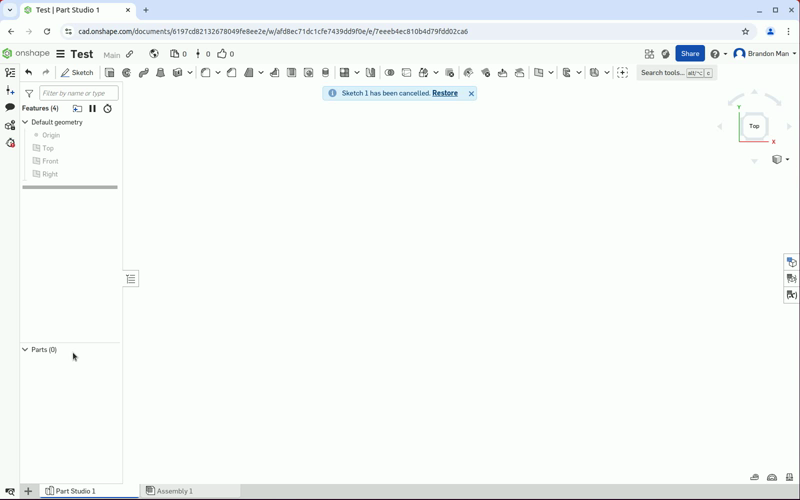
key_down(shift)
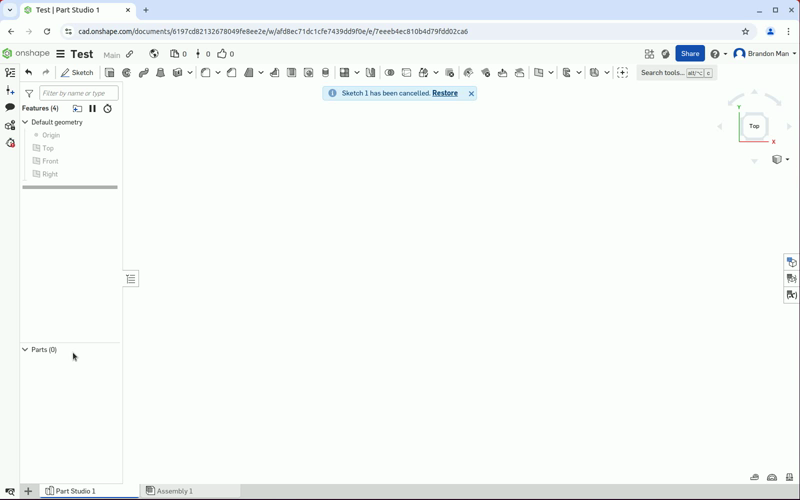
key(up)
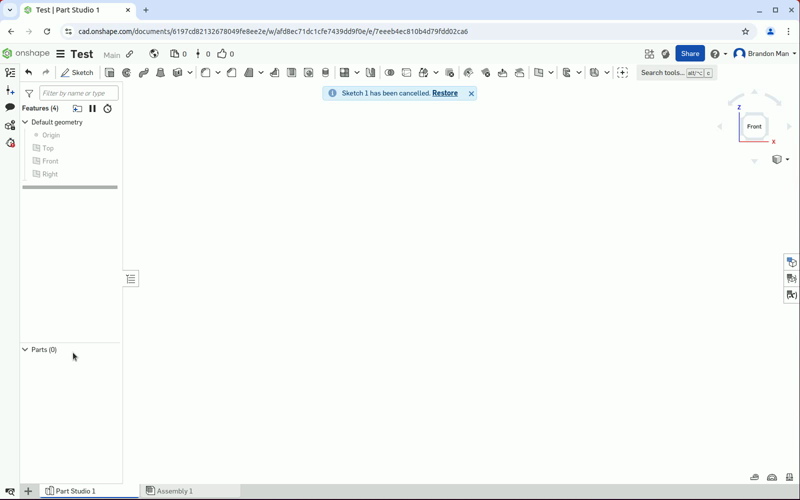
key_up(shift)
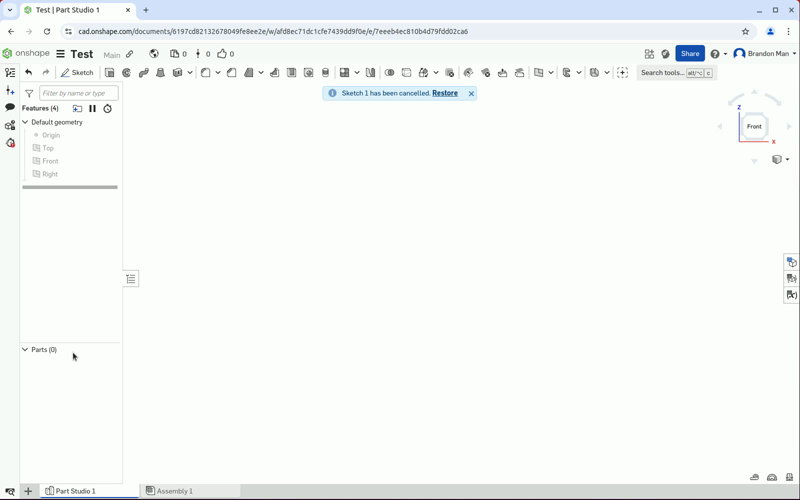
key(space)
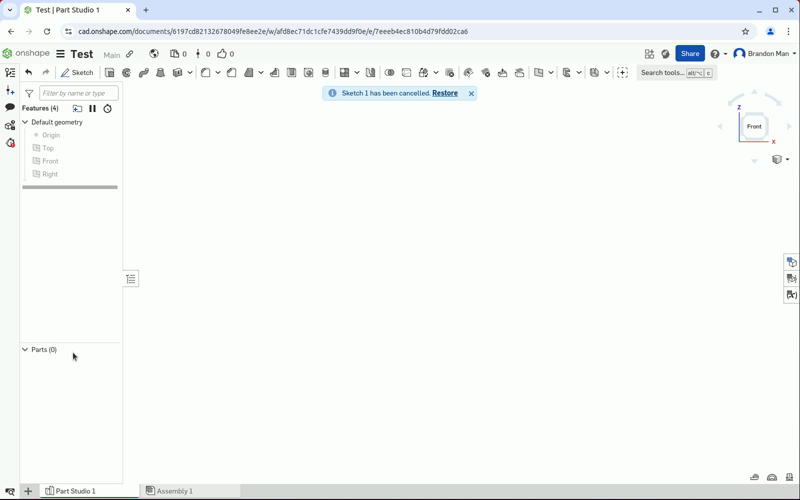
key_down(shift)
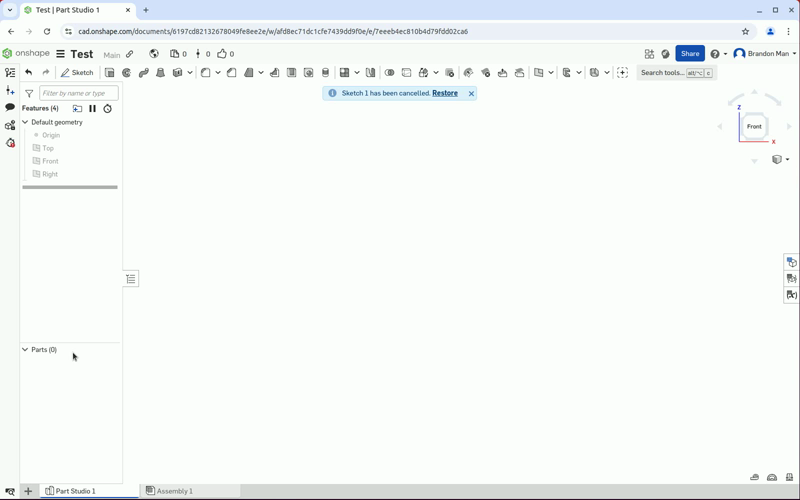
key(left)
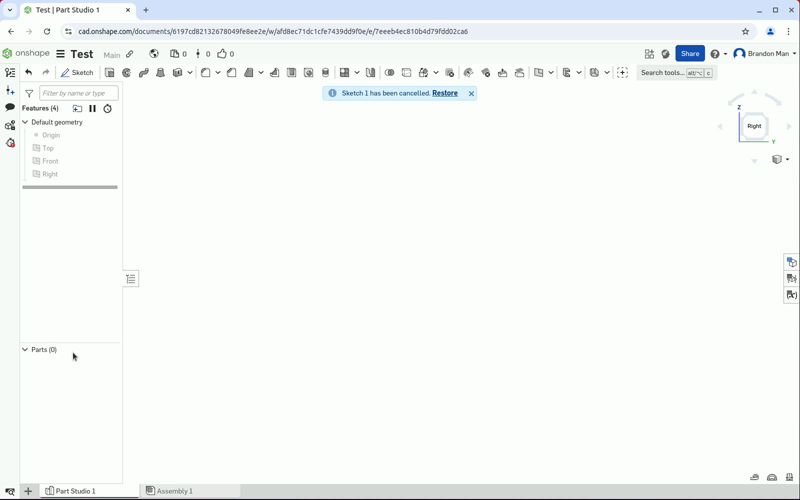
key_up(shift)
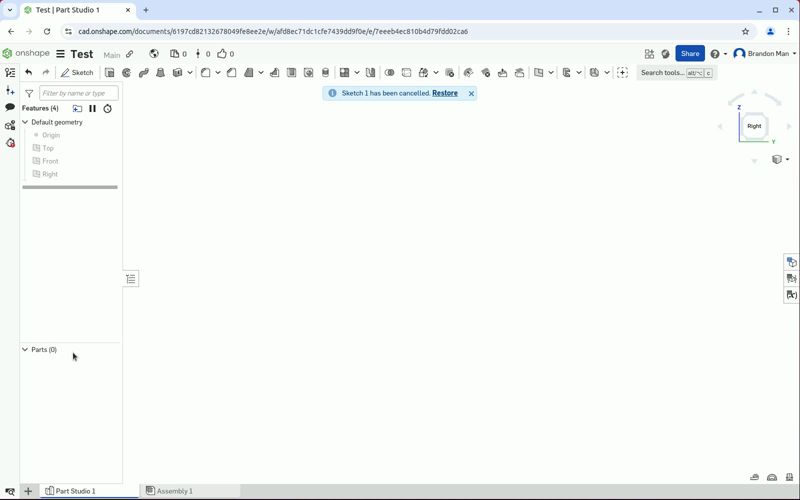
mouse_move(73, 352)
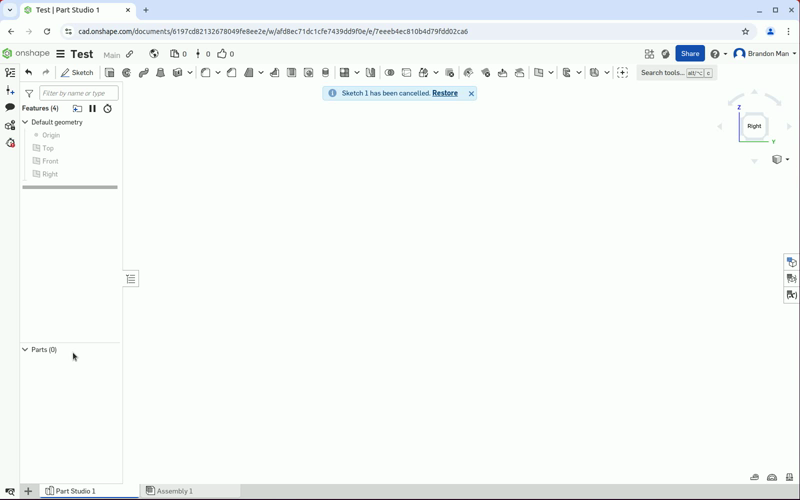
key(shift+y)
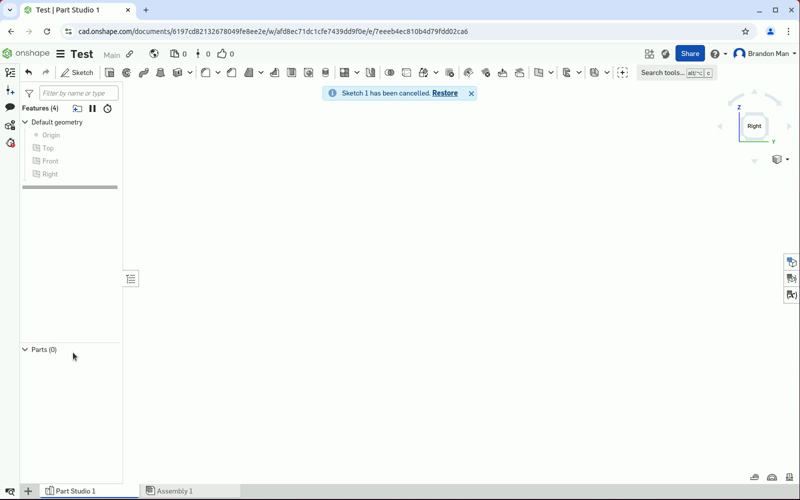
key(shift+s)
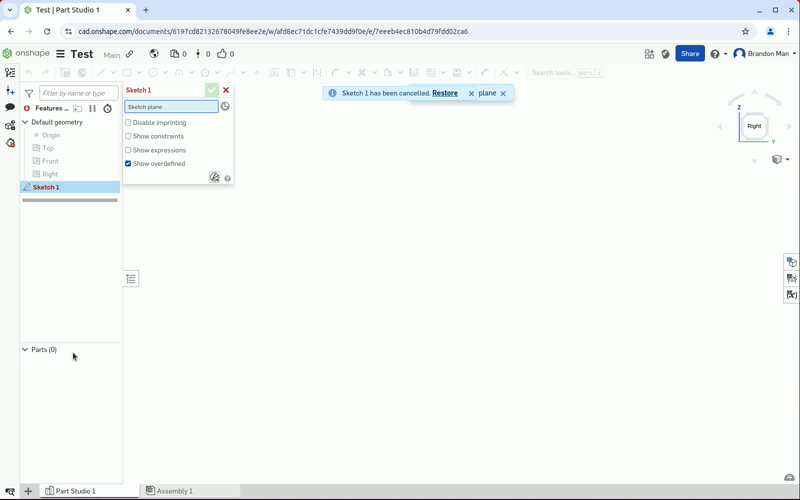
mouse_move(73, 176)
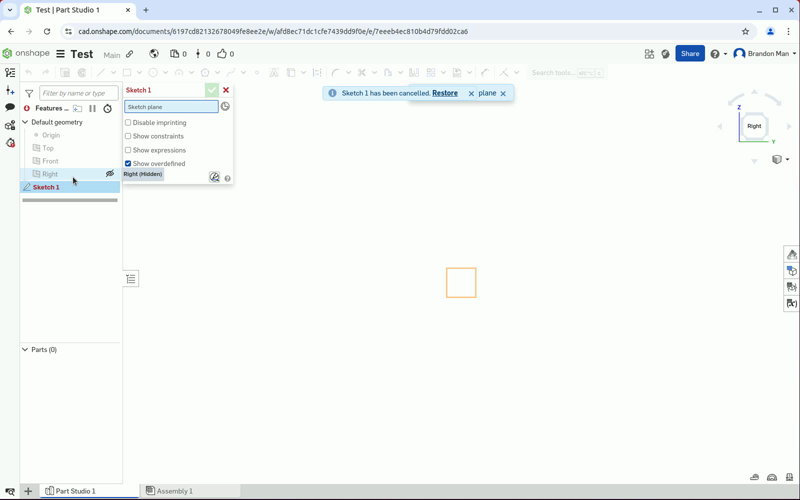
click(73, 176)
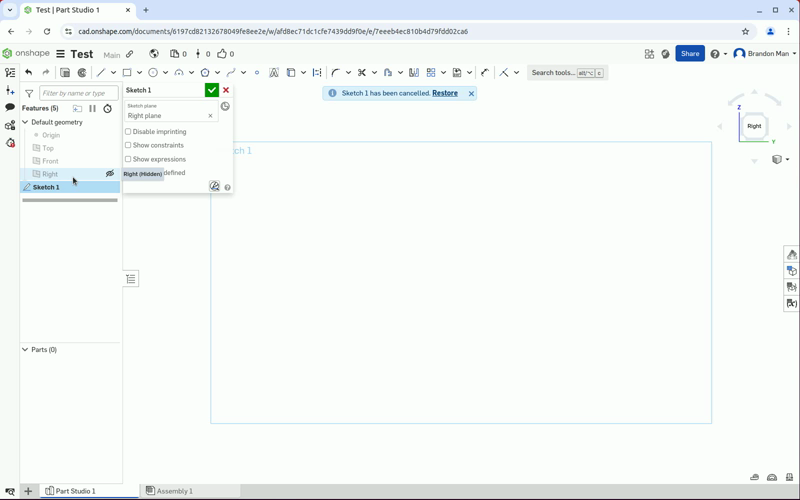
mouse_move(73, 352)
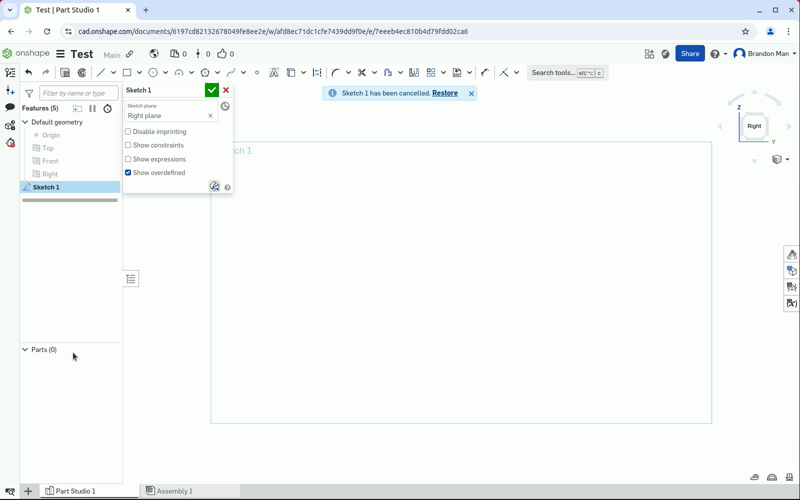
key(y)
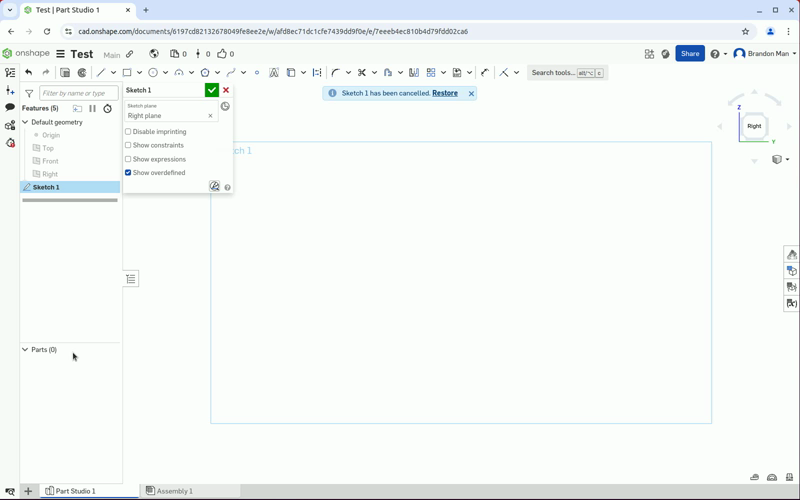
key(a)
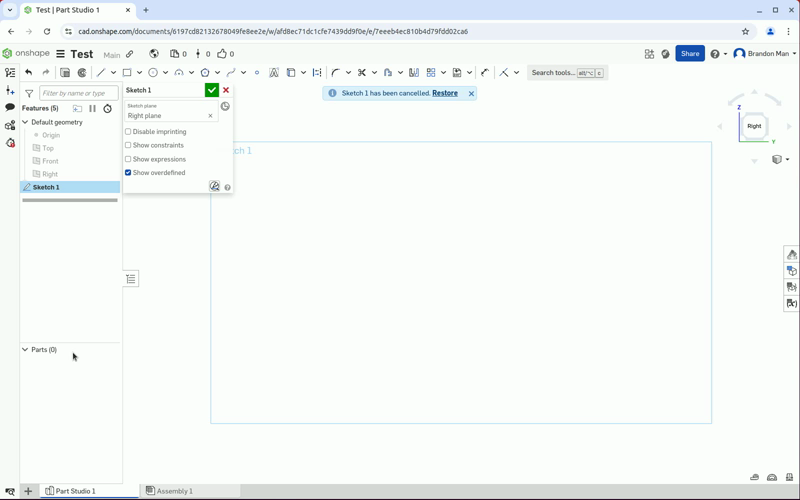
key_down(shift)
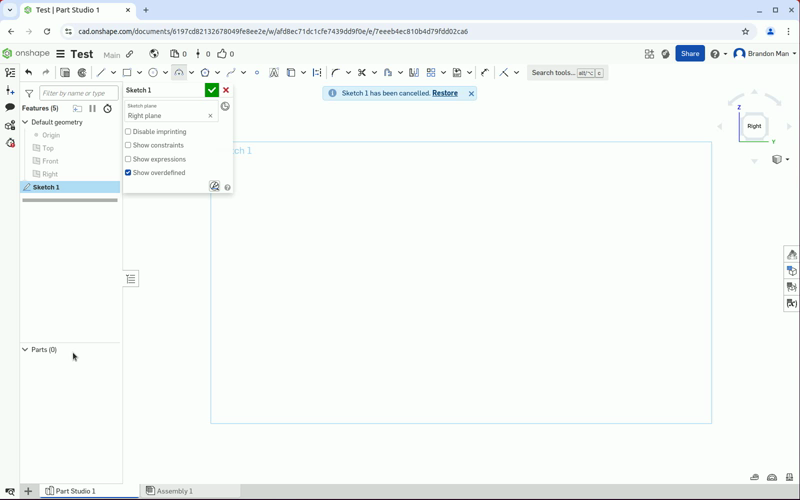
mouse_move(506, 201)
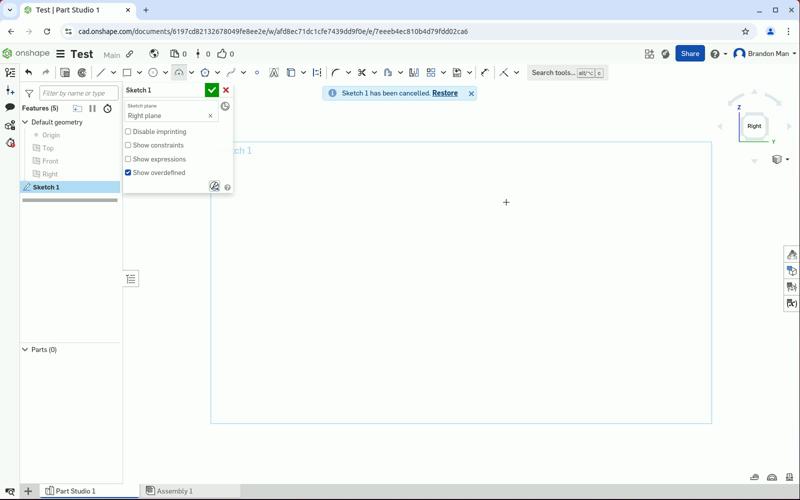
click(506, 201)
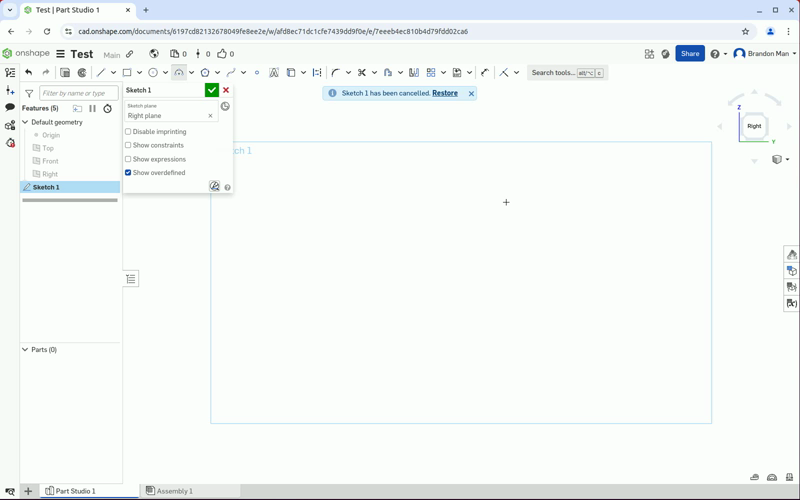
key_up(shift)
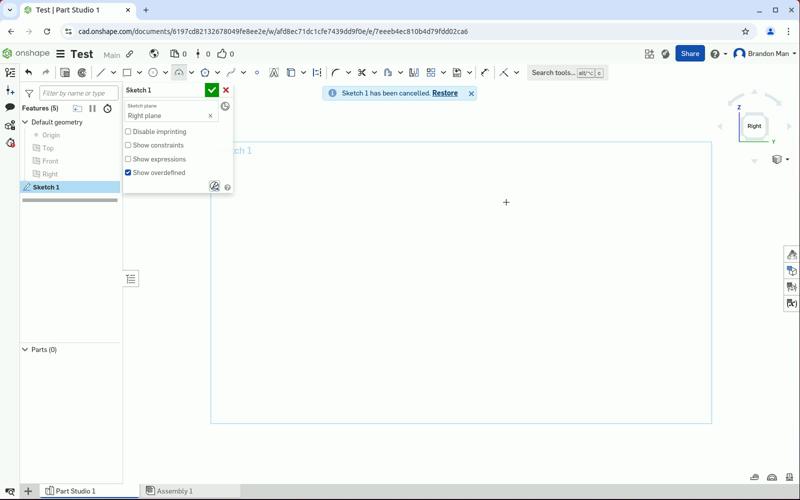
key_down(shift)
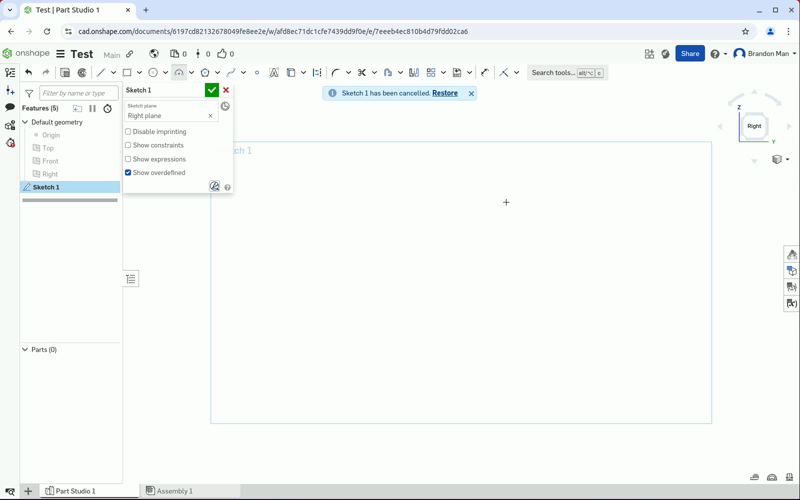
mouse_move(552, 262)
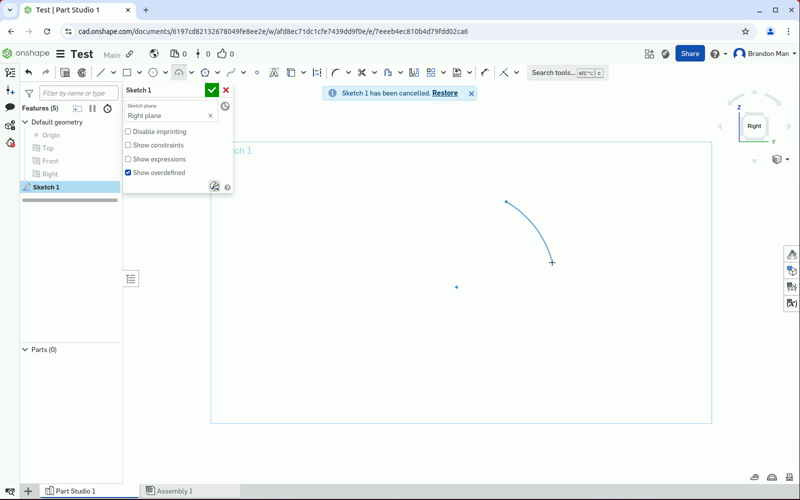
click(552, 262)
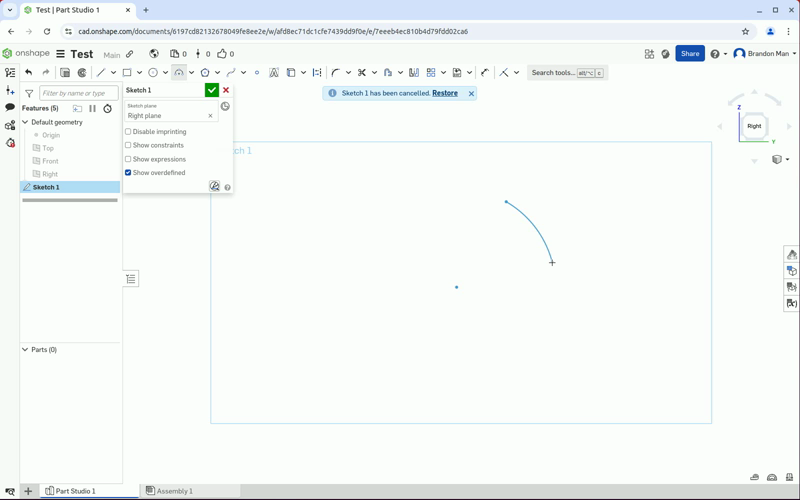
mouse_move(535, 227)
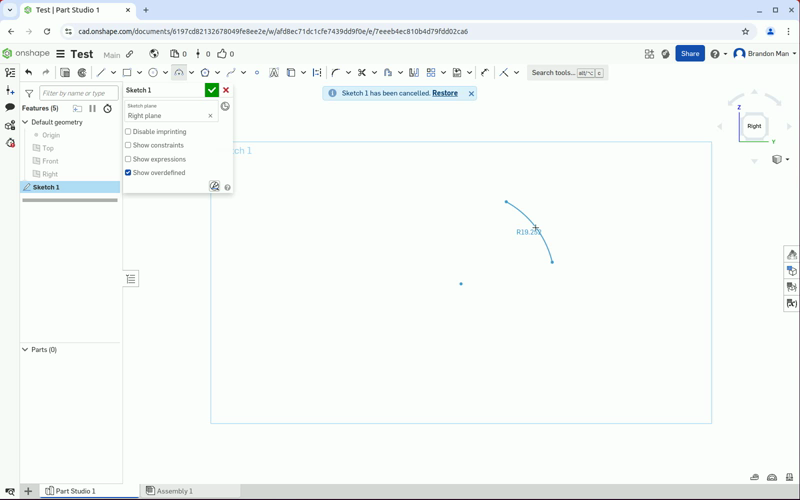
click(535, 227)
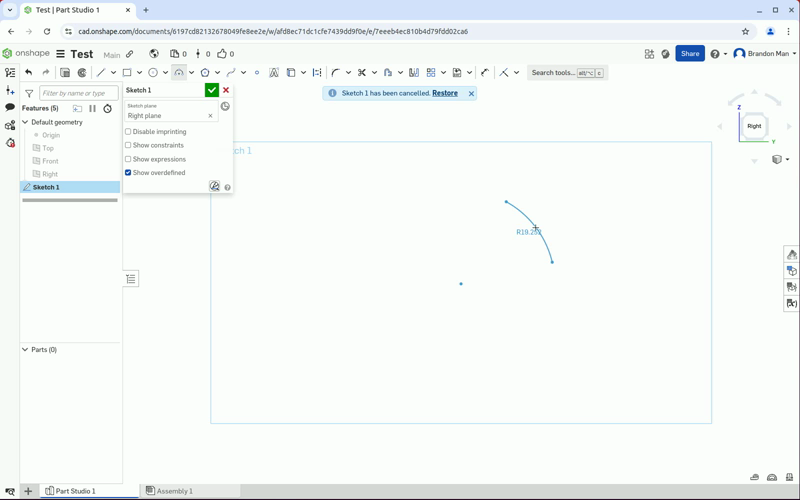
key_up(shift)
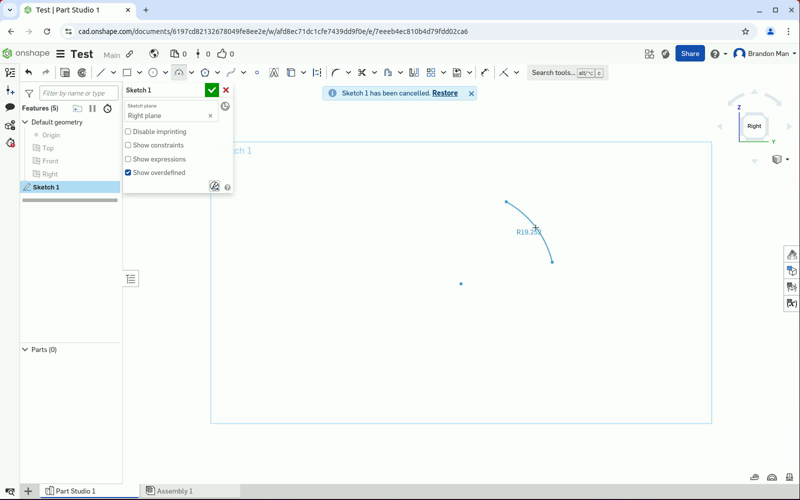
mouse_move(552, 262)
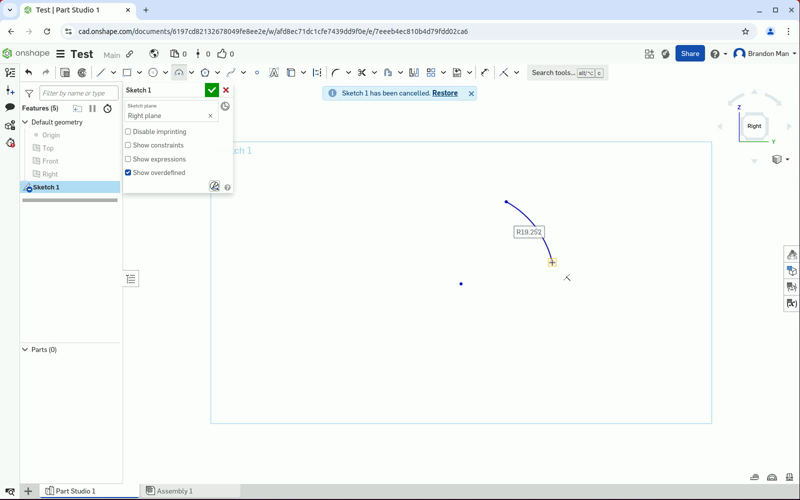
click(552, 262)
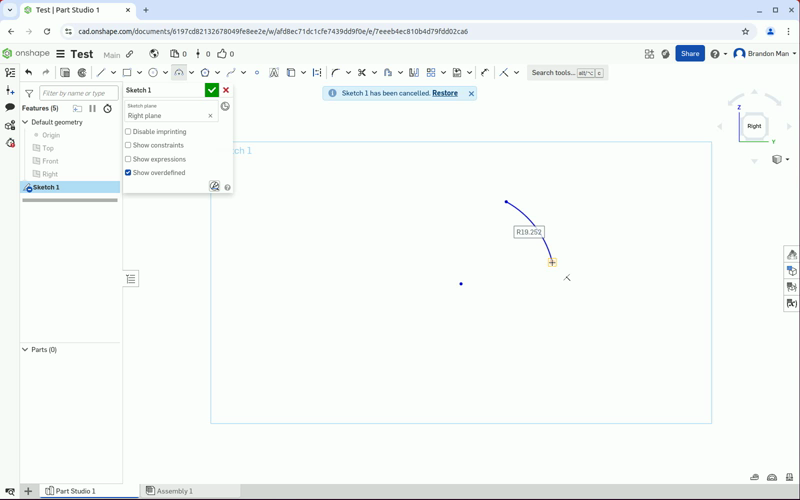
mouse_move(506, 201)
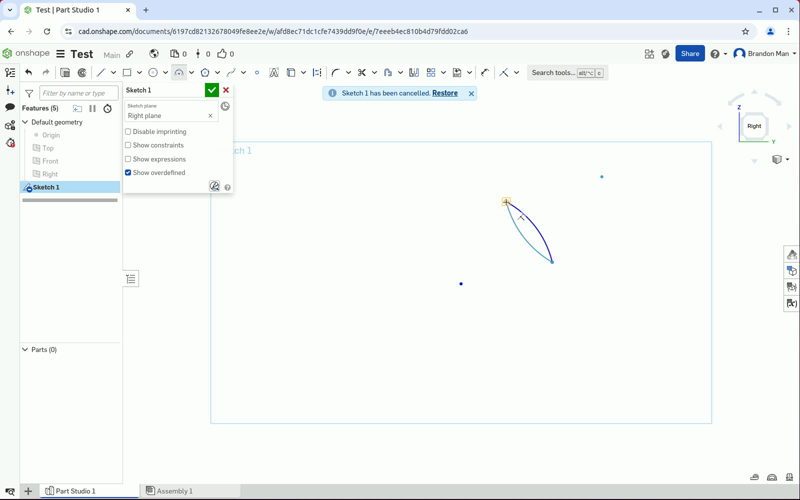
click(506, 201)
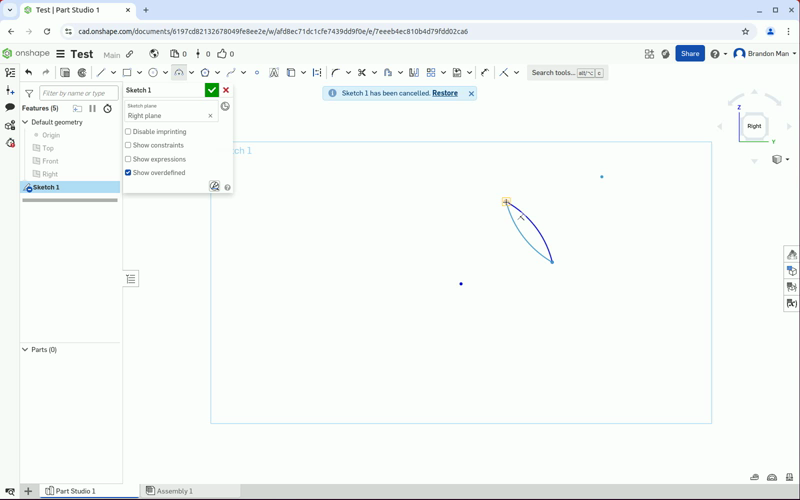
key_down(shift)
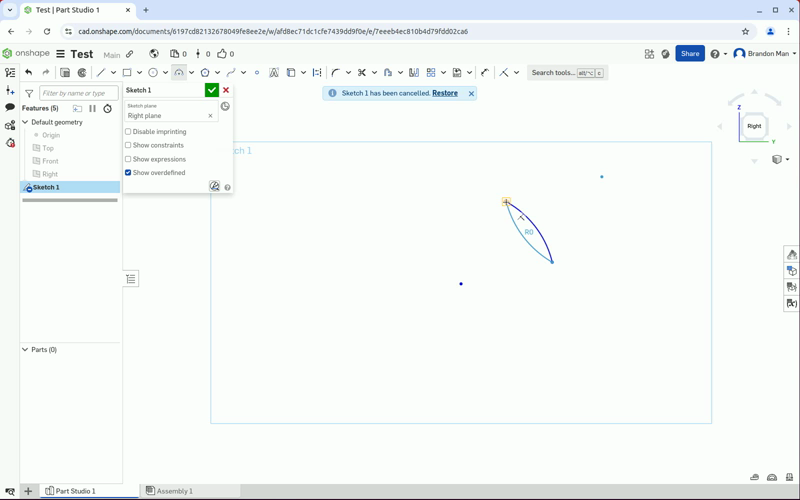
mouse_move(566, 204)
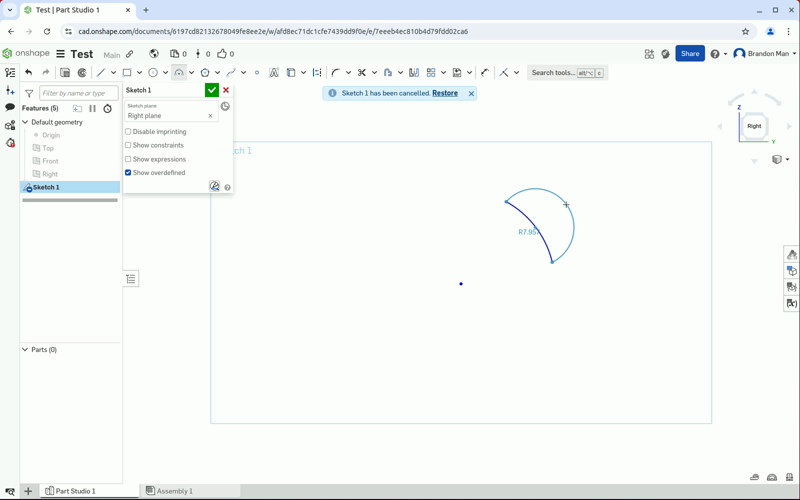
click(566, 204)
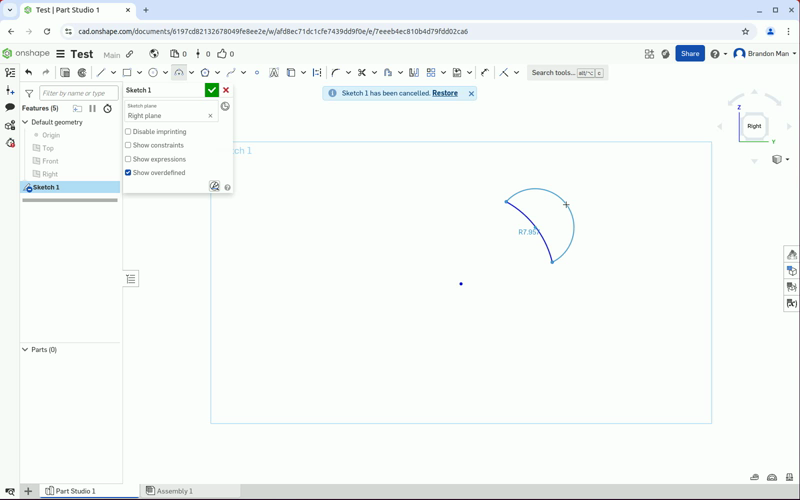
key_up(shift)
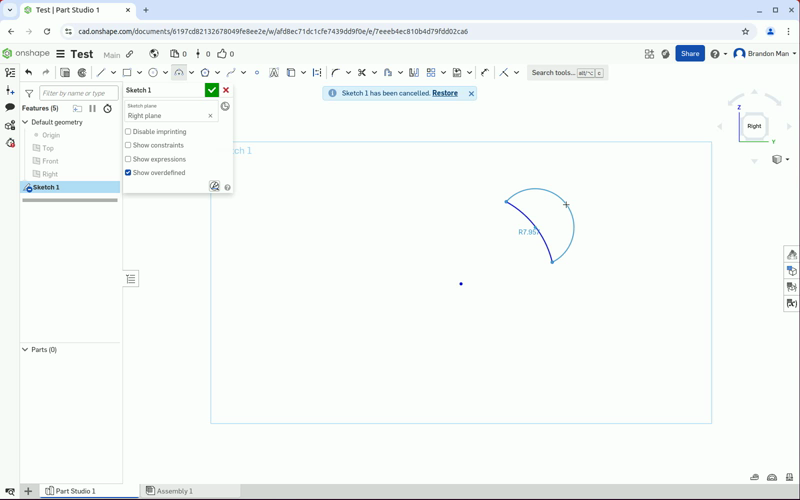
key(esc)
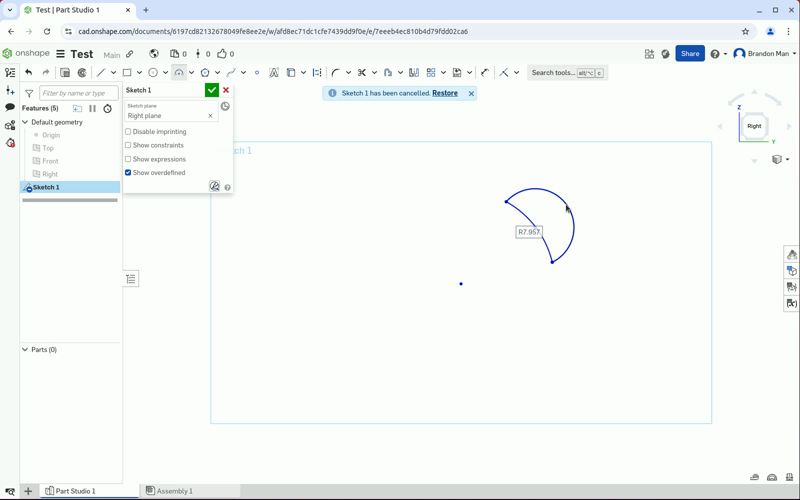
mouse_move(536, 223)
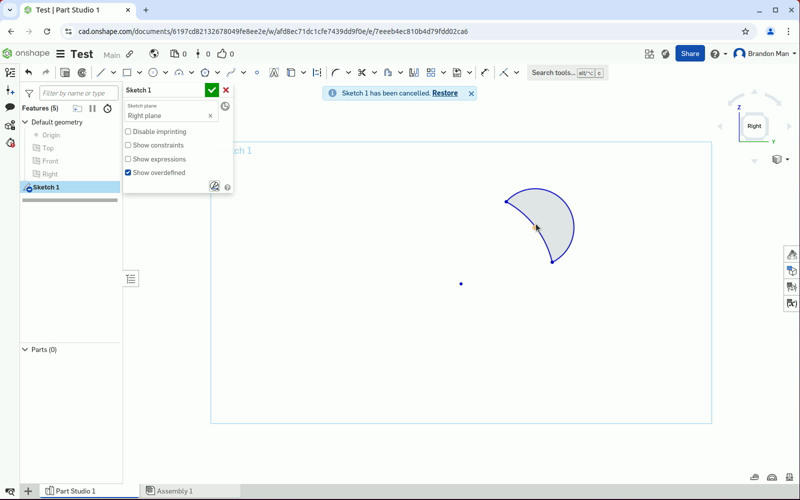
click(536, 223)
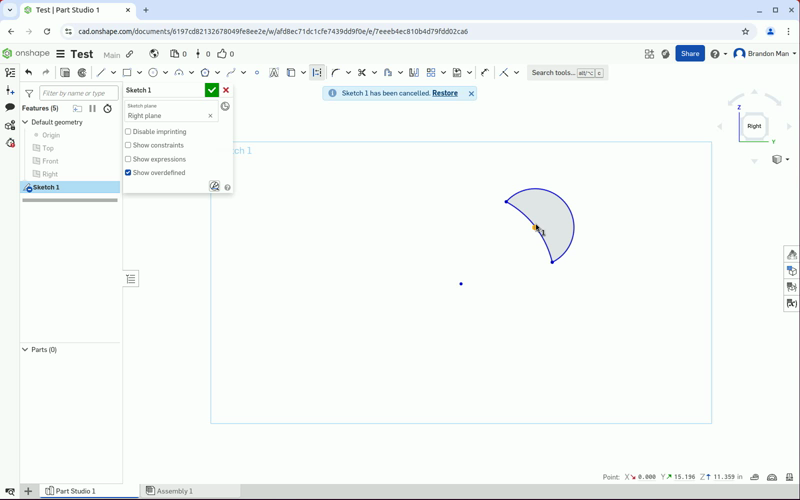
mouse_move(73, 352)
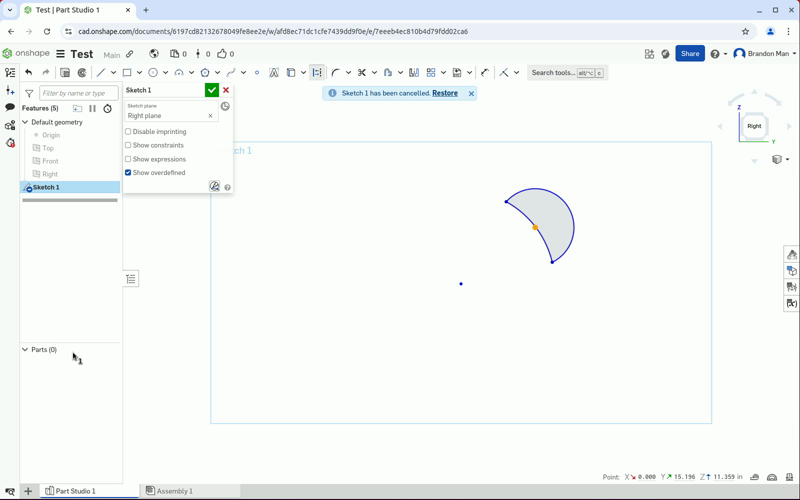
key(shift+y)
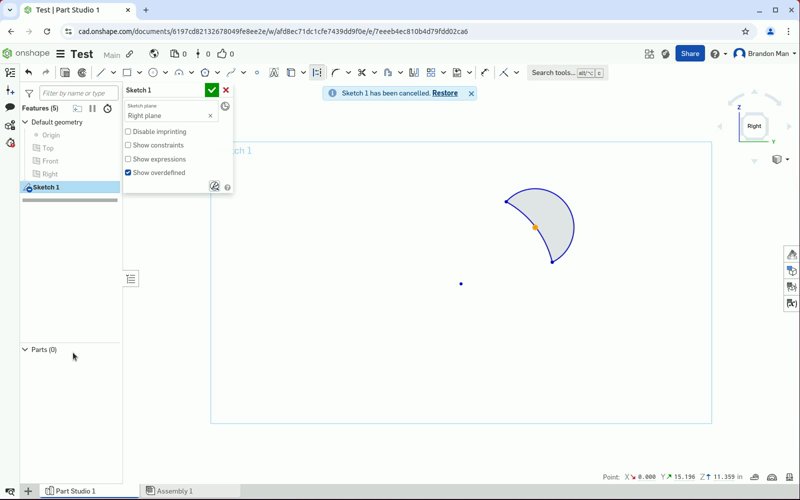
key(shift+e)
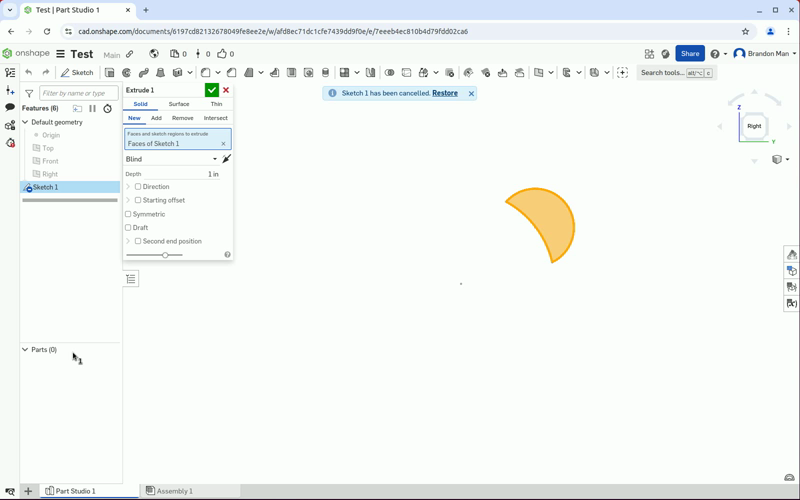
mouse_move(143, 106)
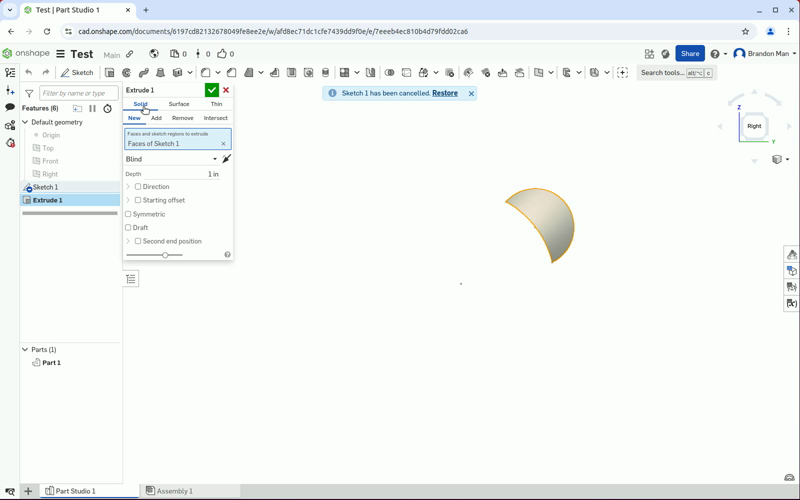
click(143, 106)
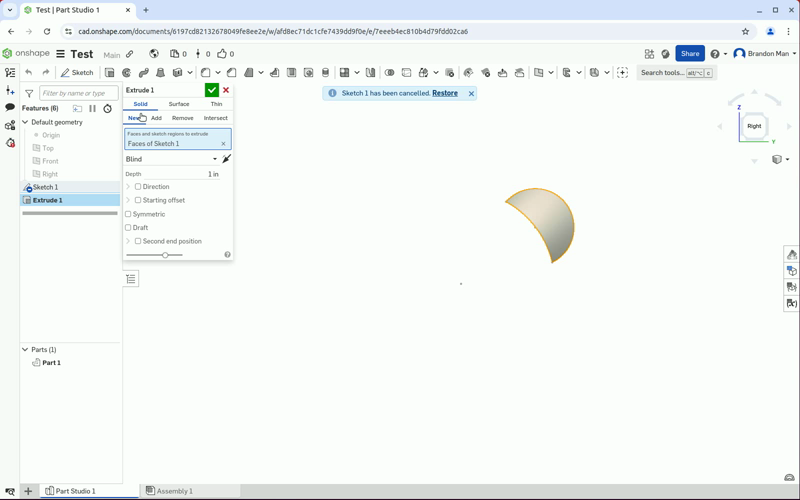
mouse_move(137, 120)
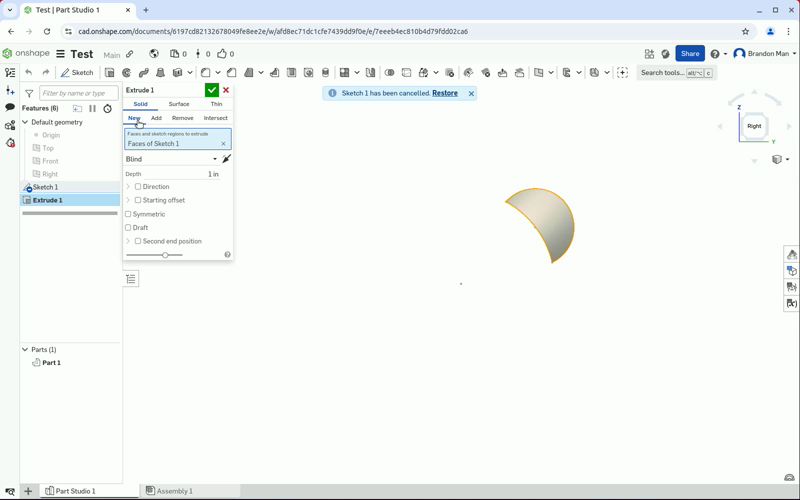
click(137, 120)
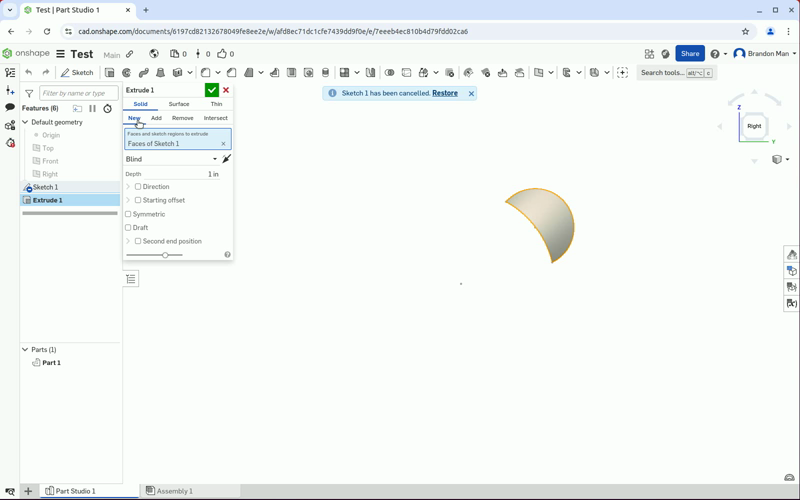
key(tab, 4)
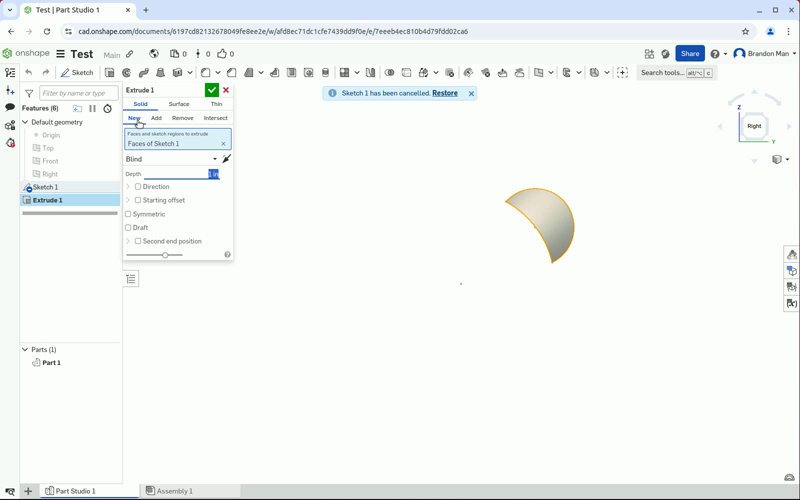
text(8.666)
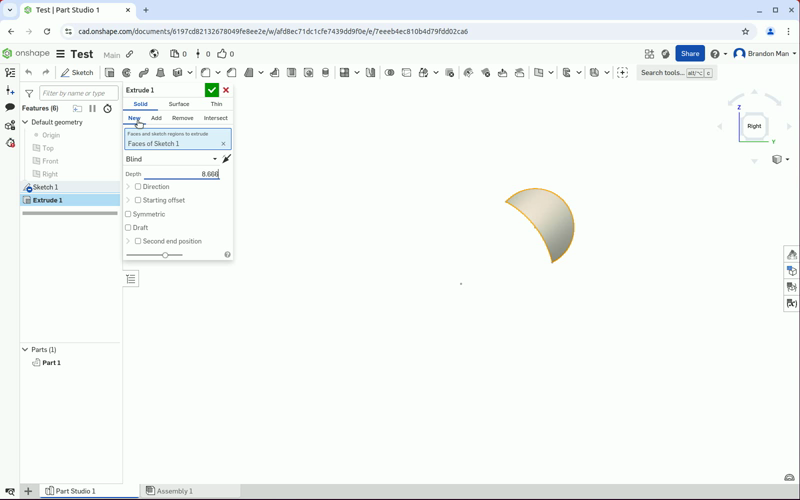
key(enter)
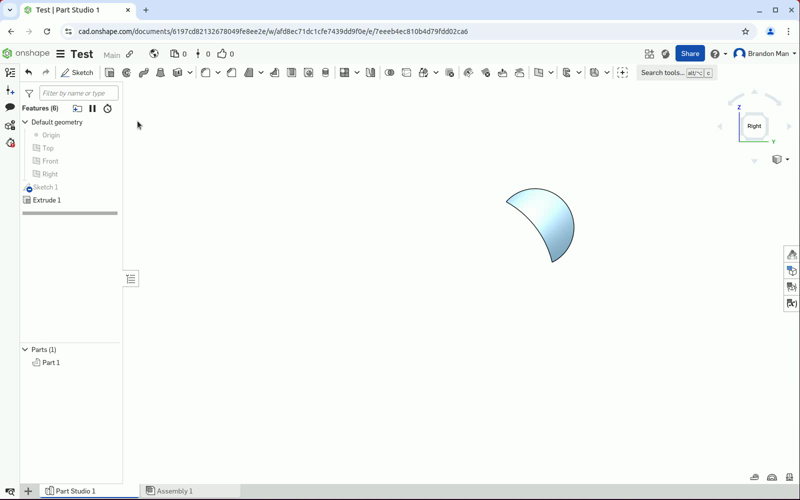
key(shift+h)
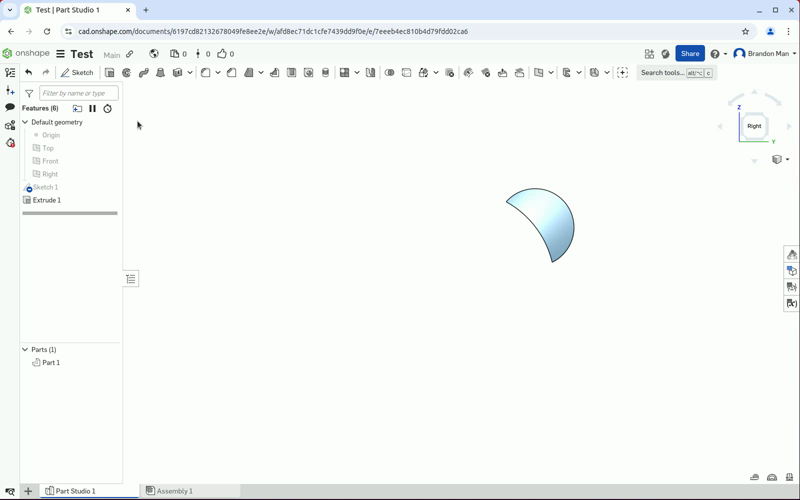
key(shift+h)
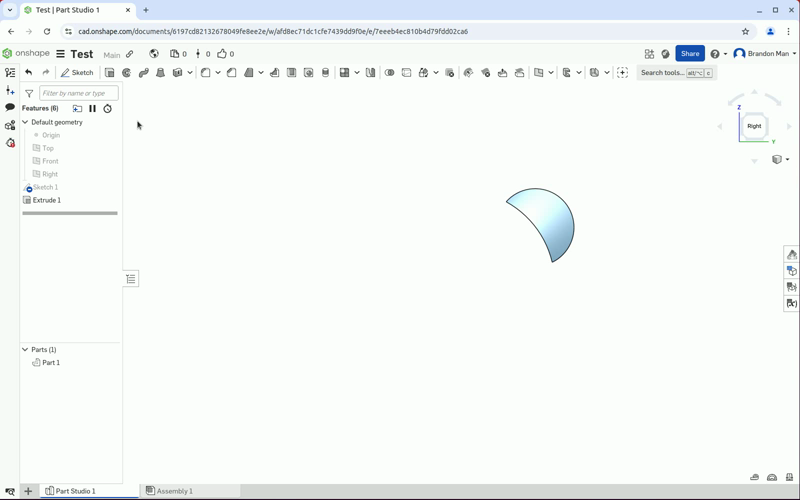
mouse_move(73, 189)
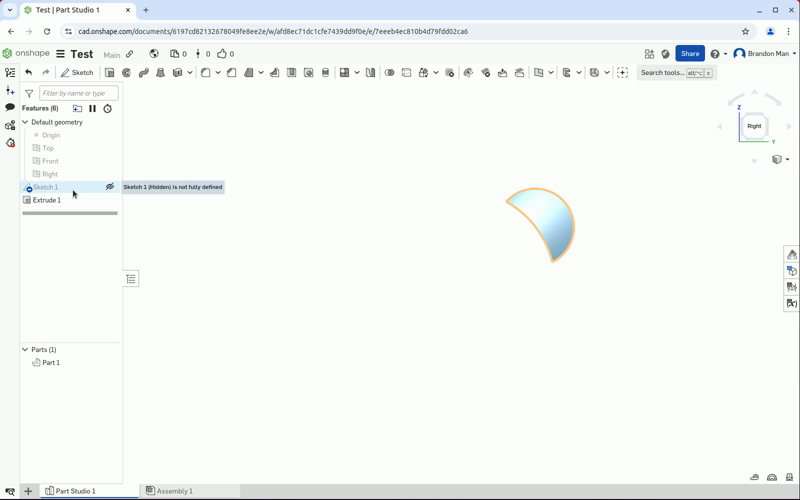
click(73, 189)
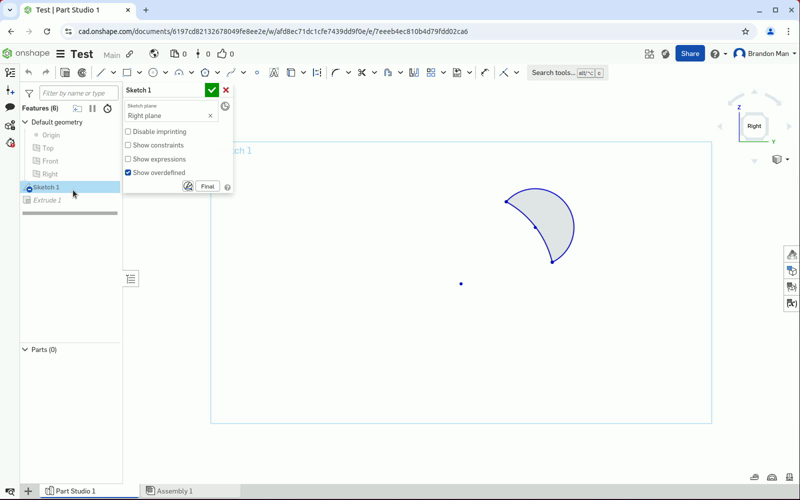
mouse_move(229, 92)
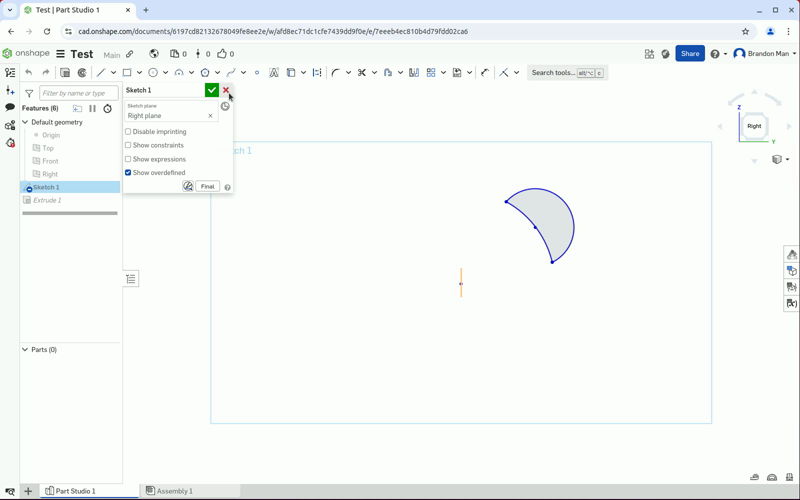
click(229, 92)
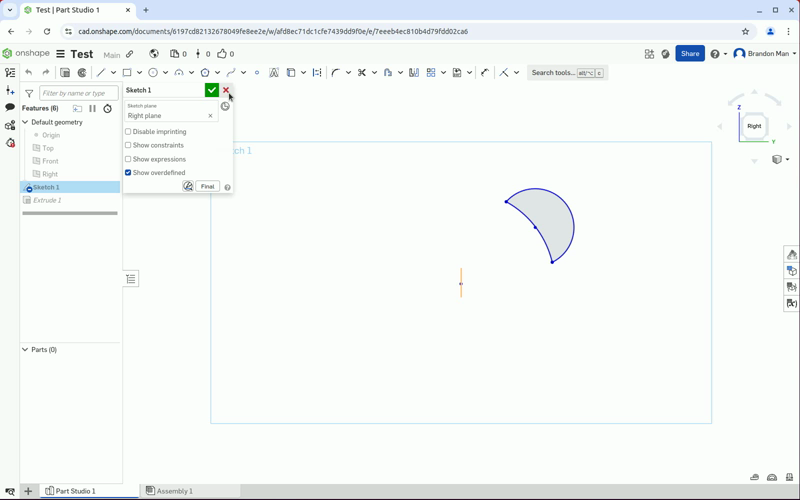
key(shift+s)
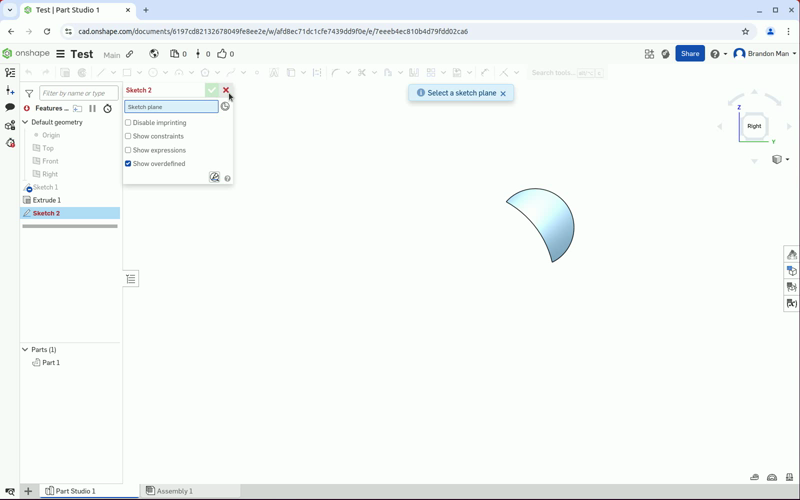
mouse_move(73, 176)
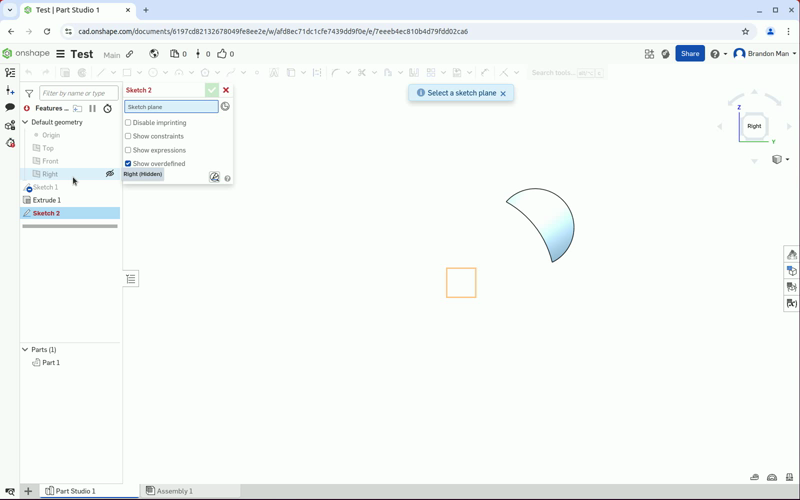
click(73, 176)
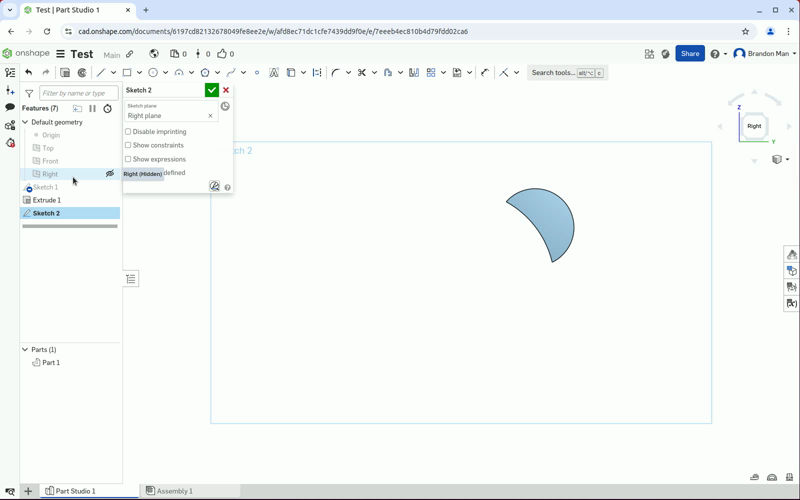
mouse_move(73, 352)
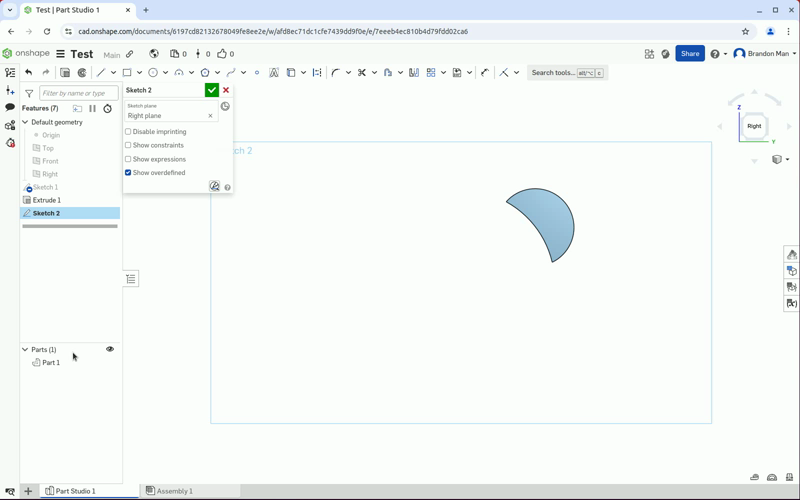
key(y)
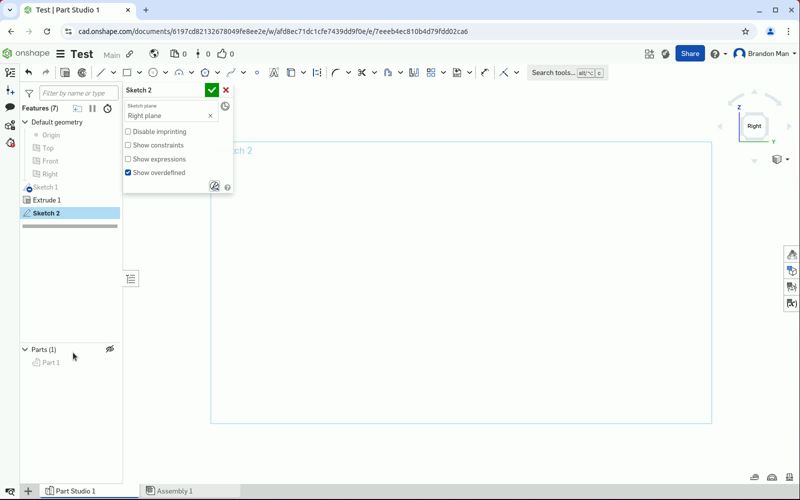
key(a)
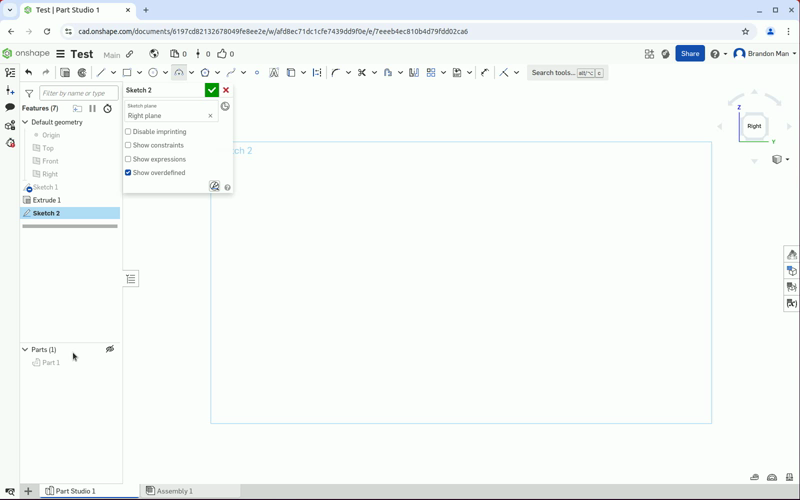
key_down(shift)
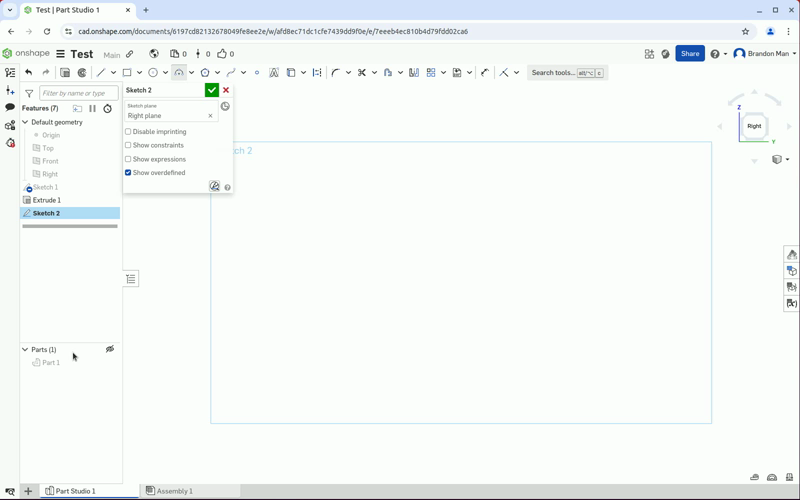
mouse_move(506, 201)
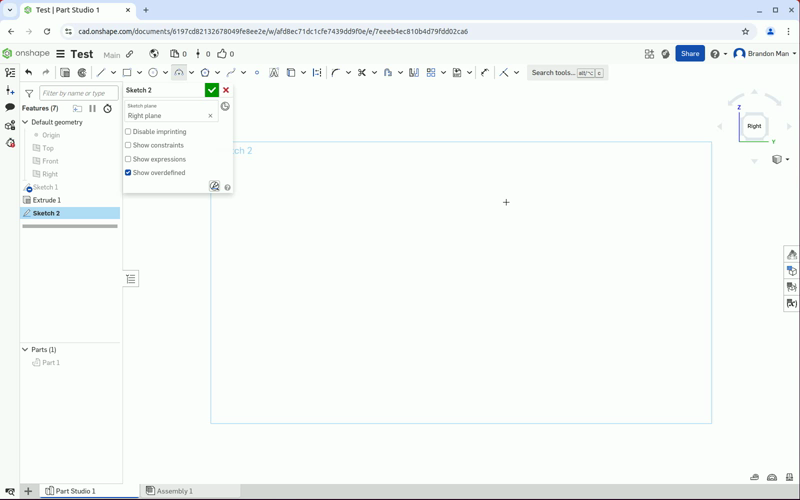
click(506, 201)
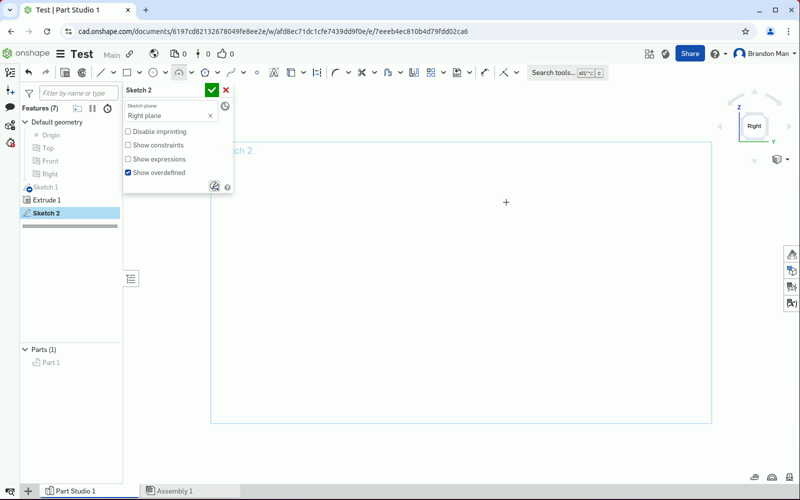
key_up(shift)
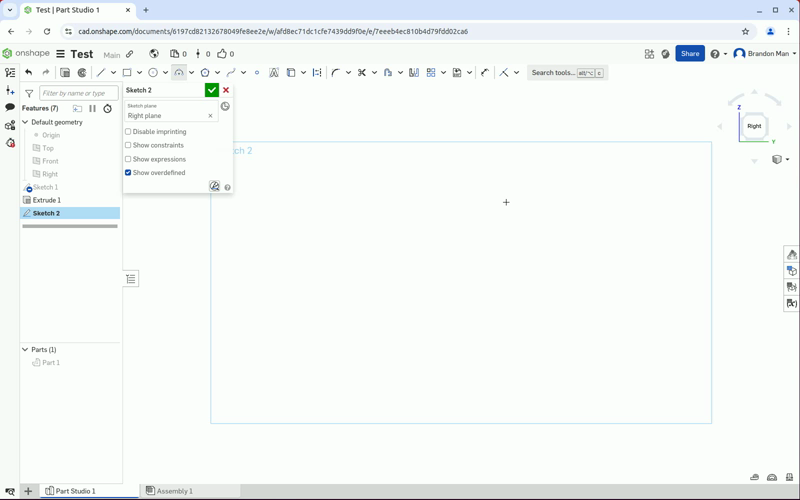
key_down(shift)
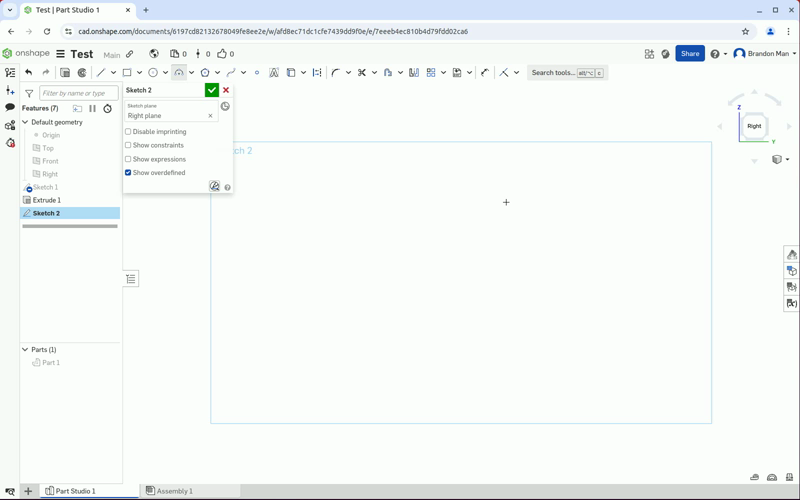
mouse_move(550, 262)
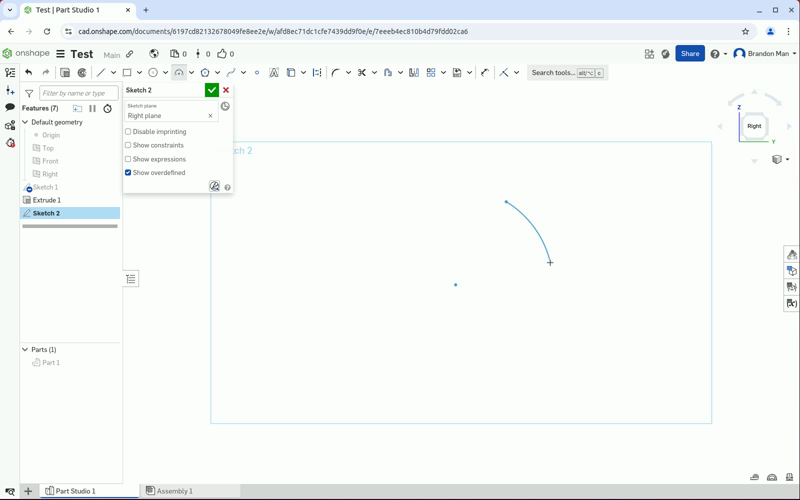
click(550, 262)
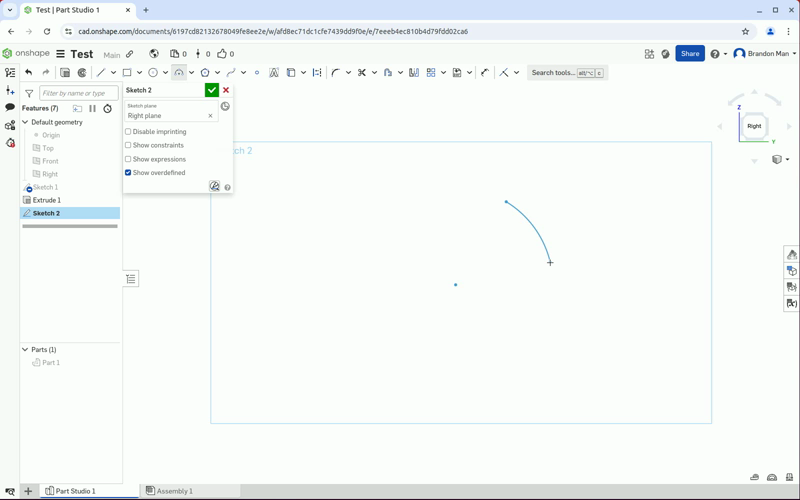
mouse_move(386, 335)
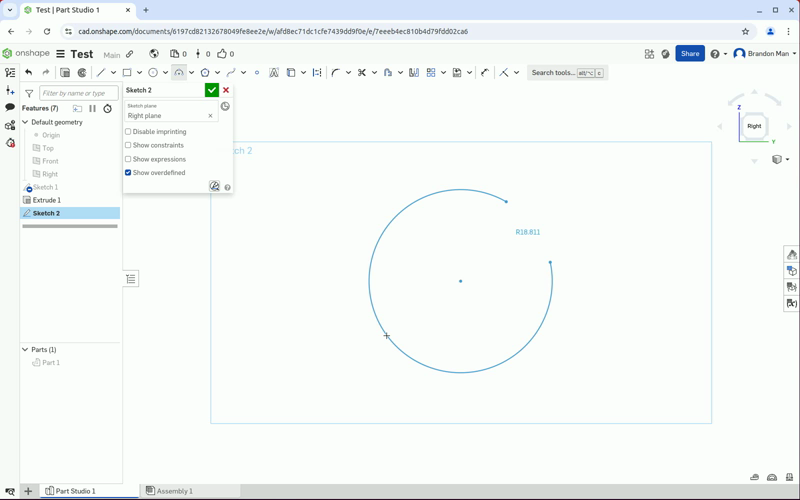
click(386, 335)
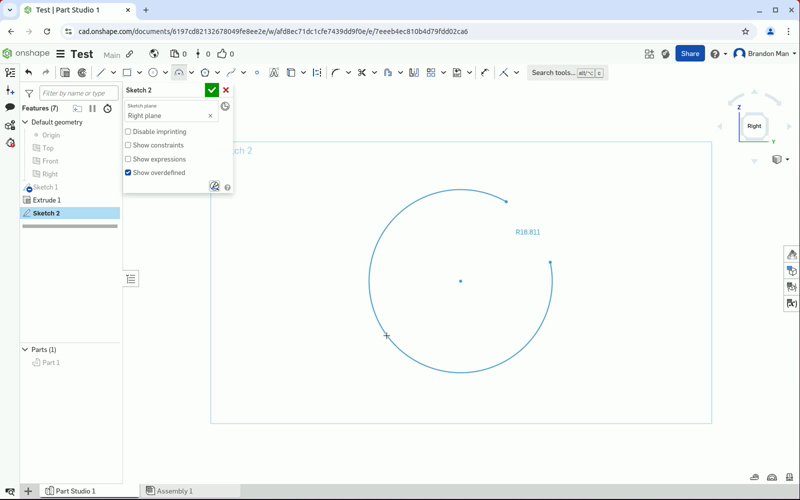
key_up(shift)
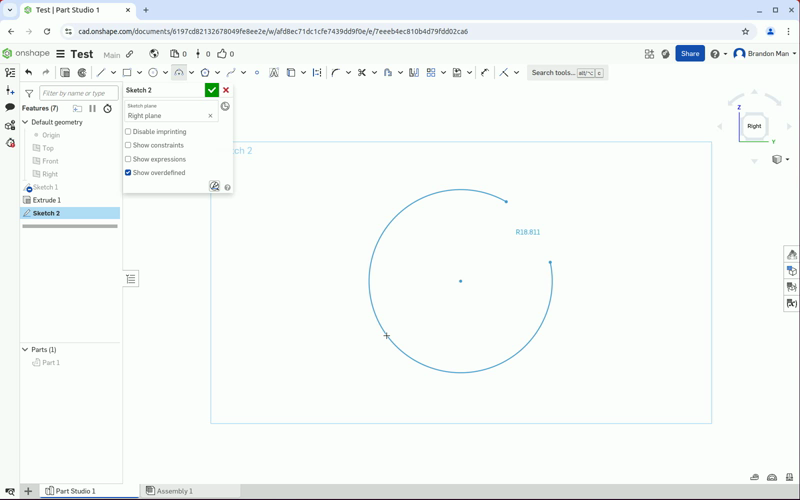
mouse_move(550, 262)
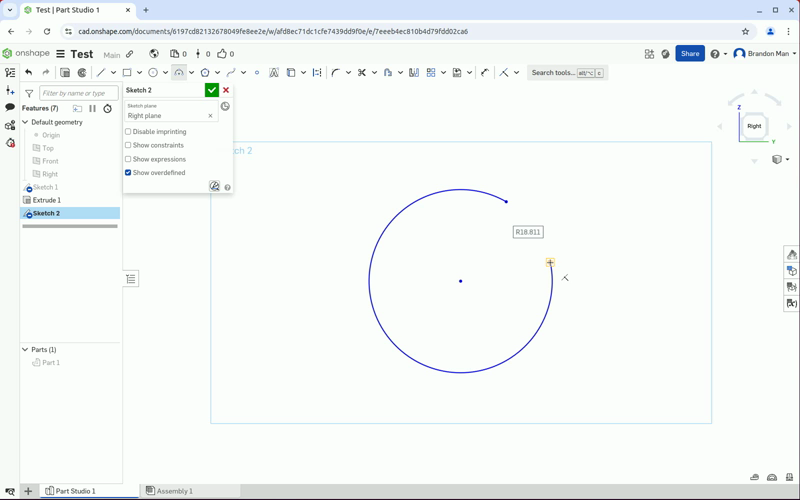
click(550, 262)
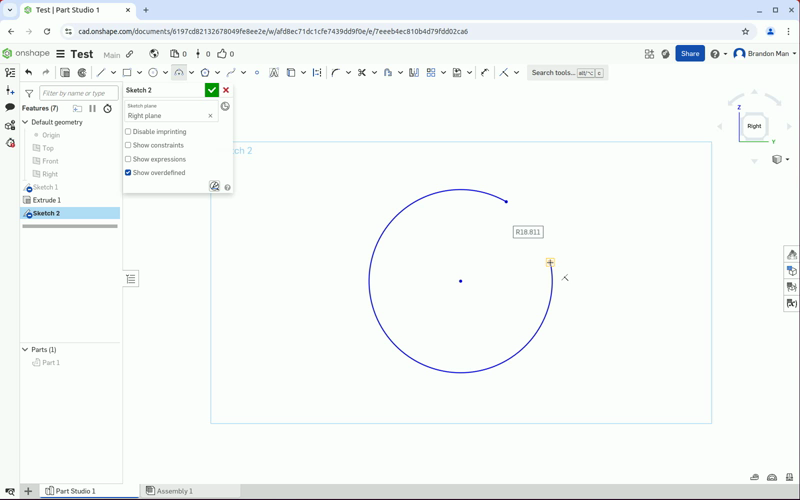
mouse_move(506, 201)
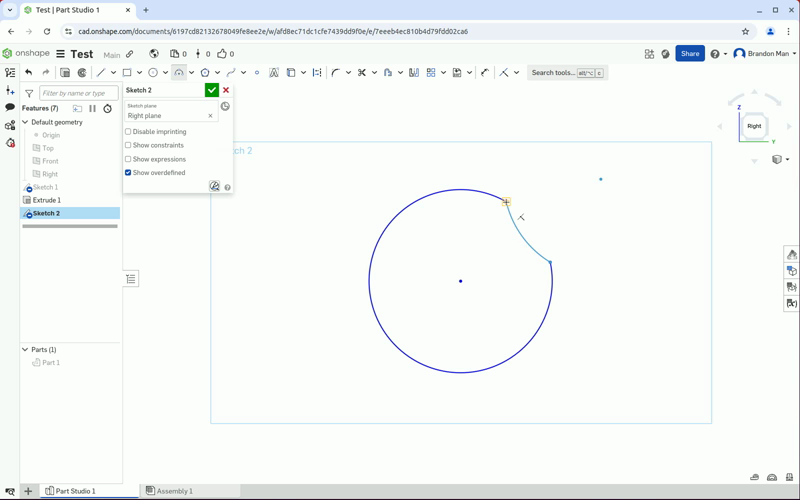
click(506, 201)
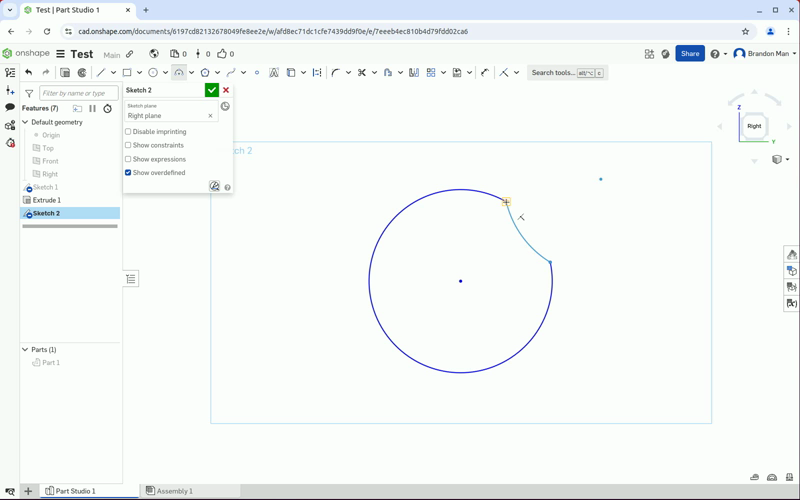
key_down(shift)
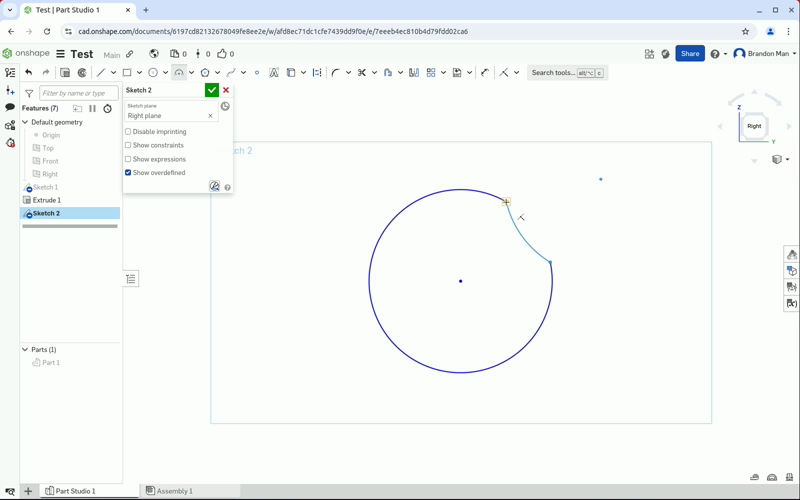
mouse_move(504, 249)
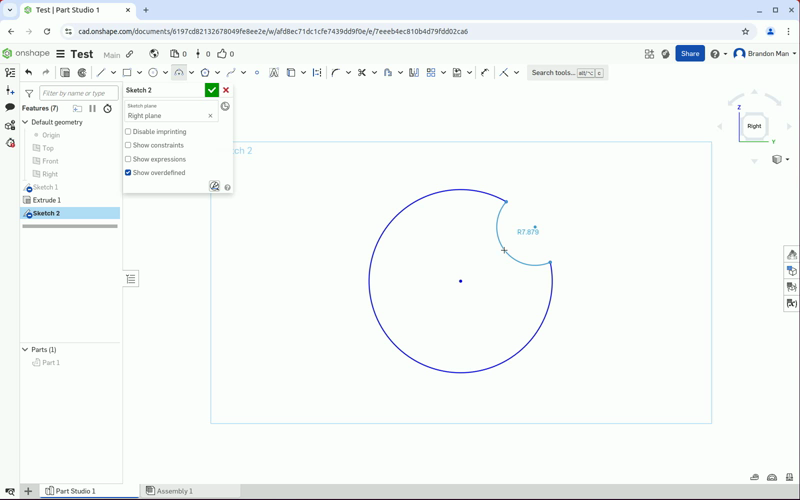
click(504, 249)
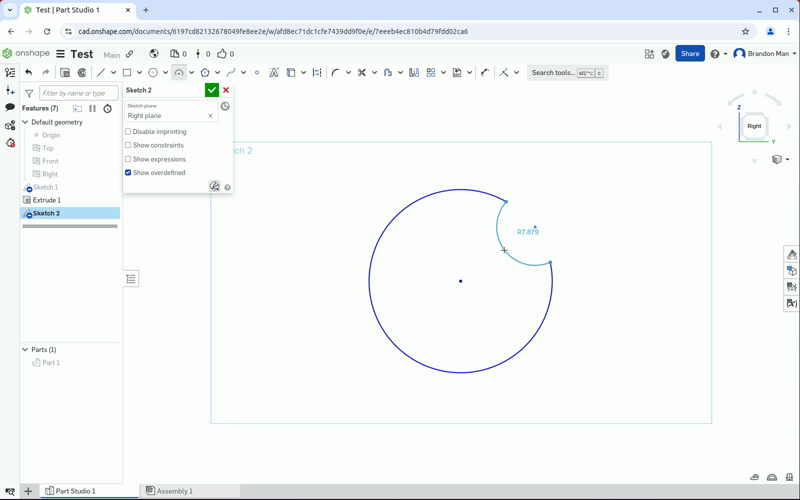
key_up(shift)
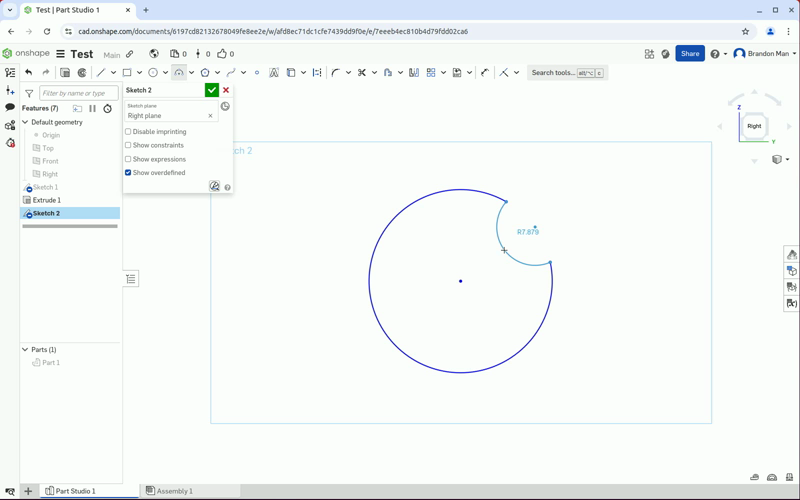
key(esc)
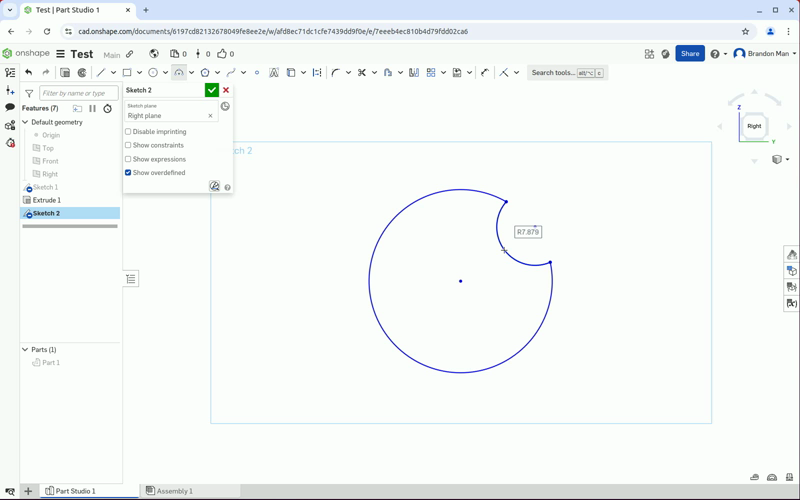
mouse_move(499, 311)
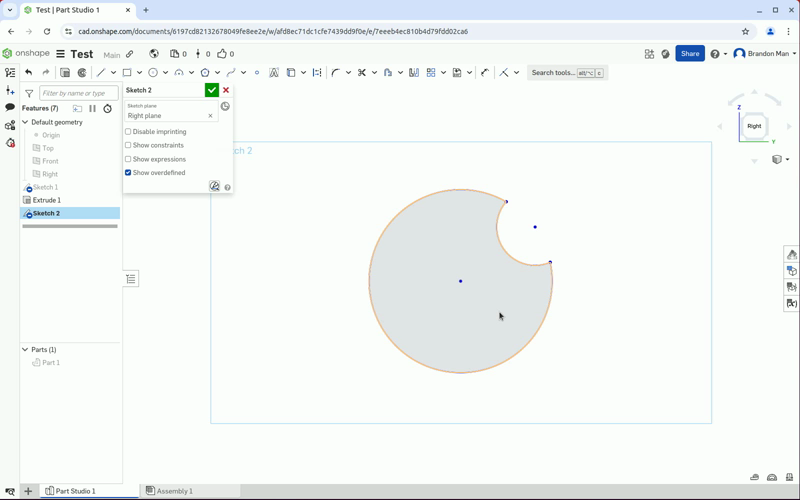
click(499, 311)
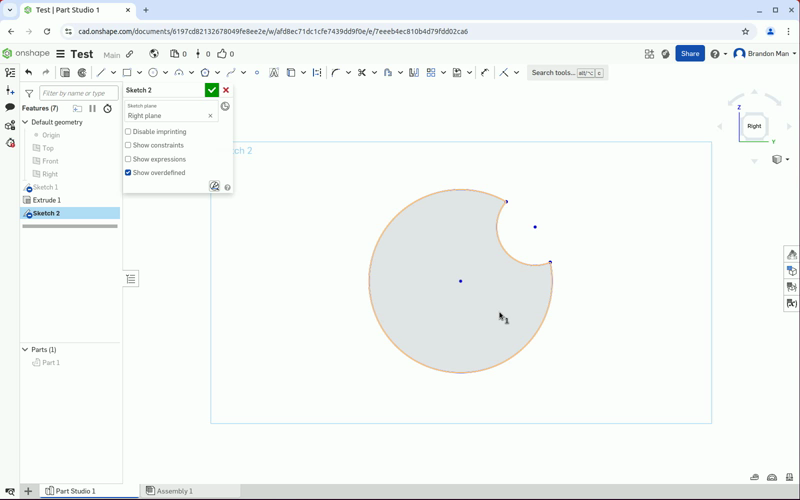
mouse_move(73, 352)
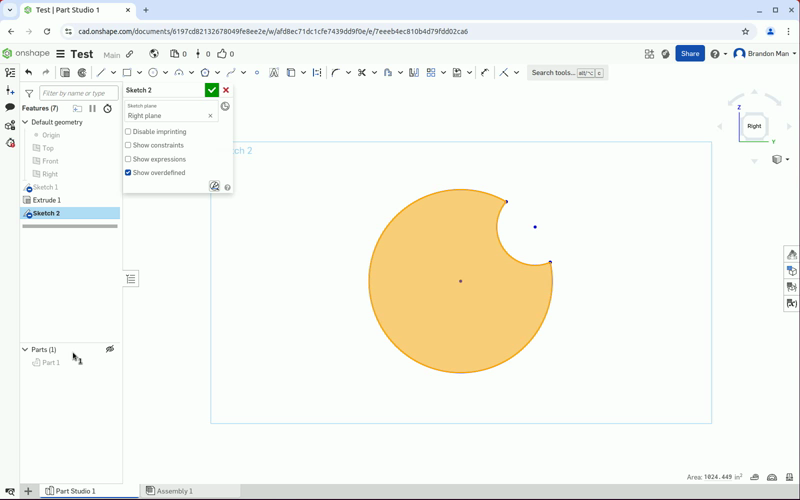
key(shift+y)
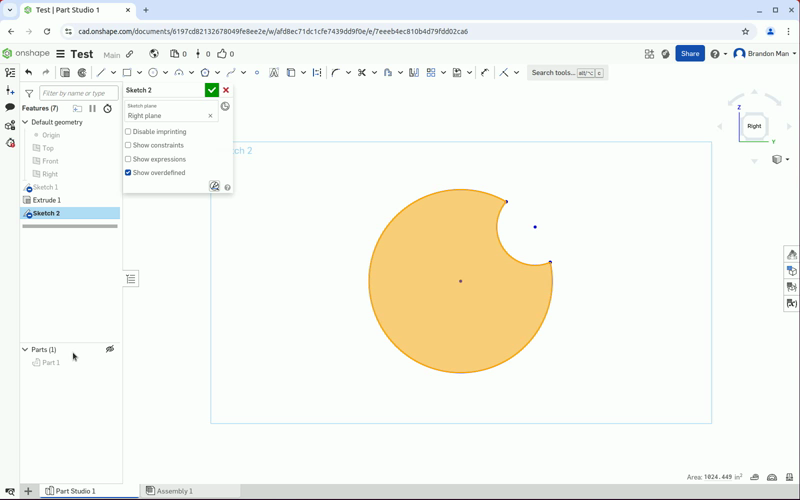
key(shift+e)
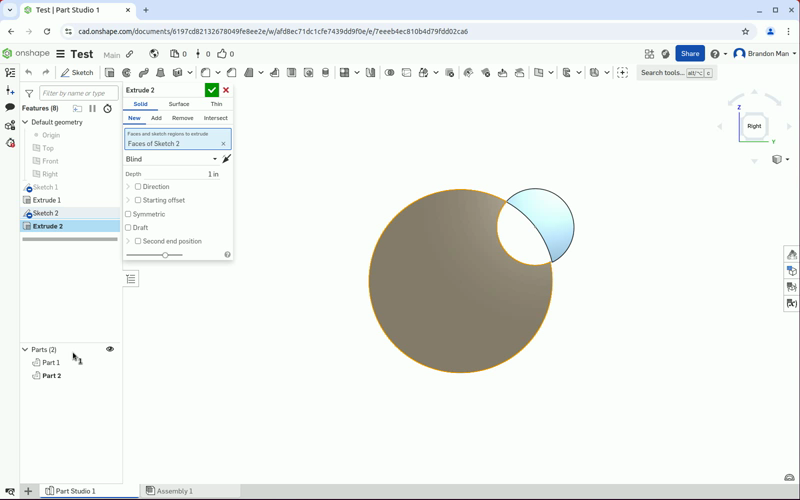
mouse_move(143, 106)
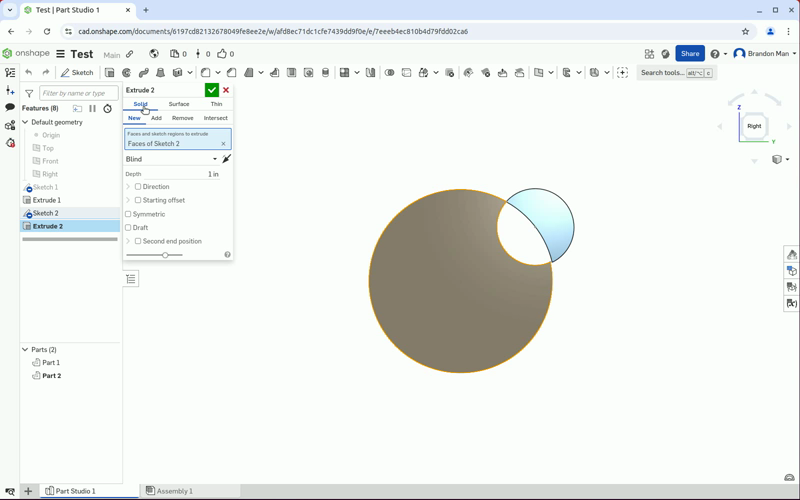
click(143, 106)
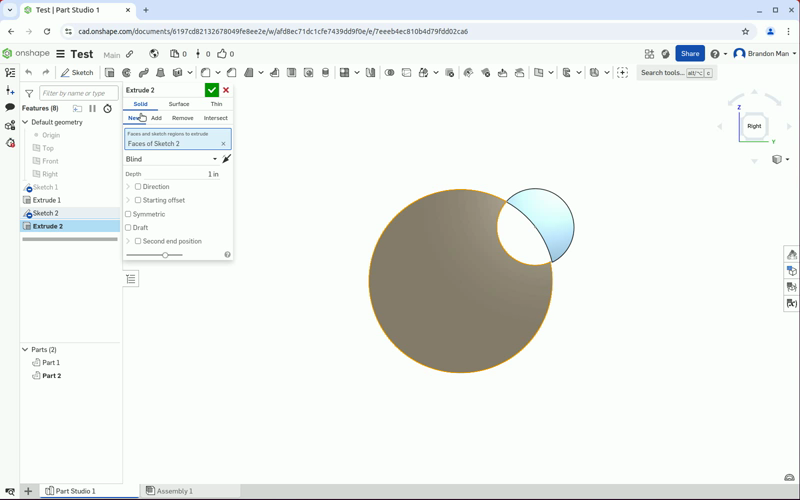
mouse_move(137, 120)
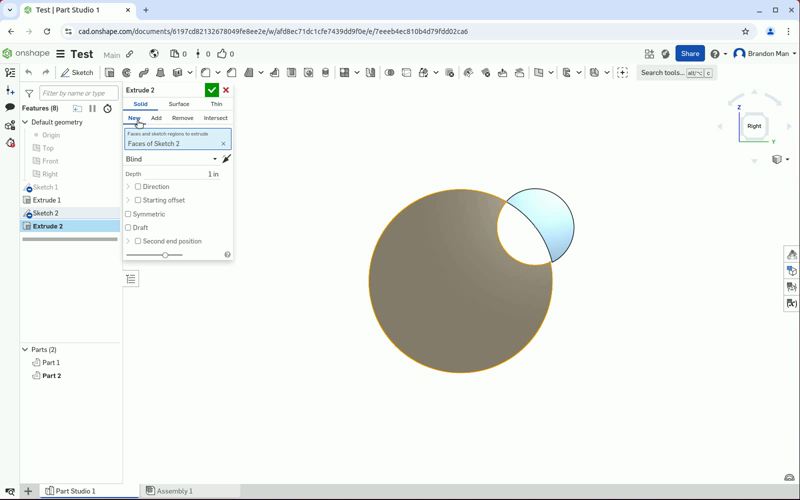
click(137, 120)
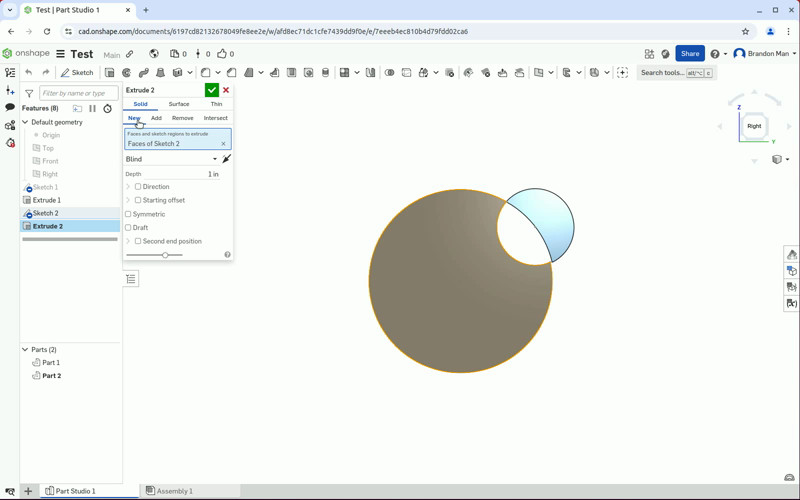
key(tab, 4)
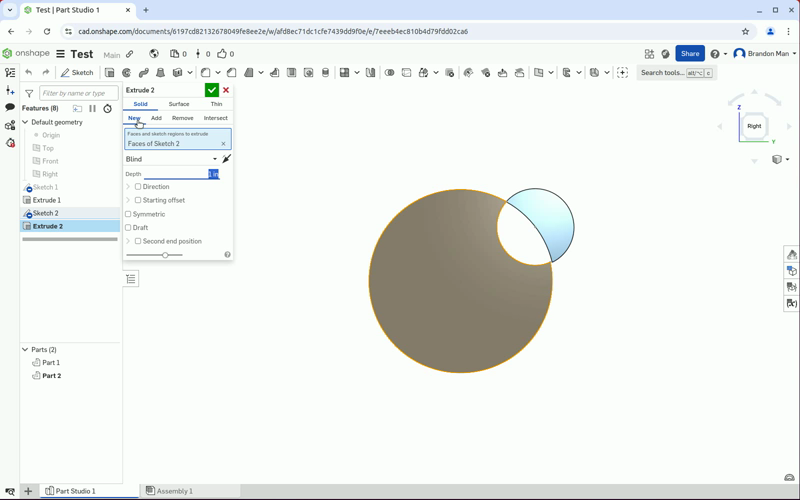
text(8.666)
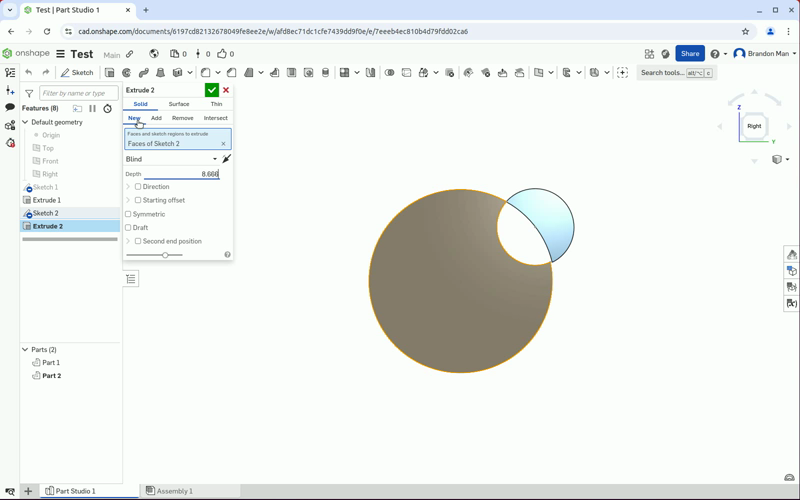
key(enter)
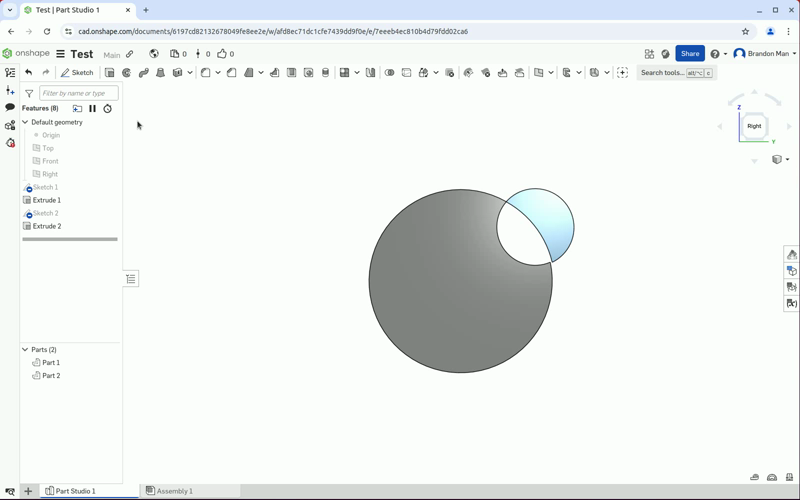
key(shift+h)
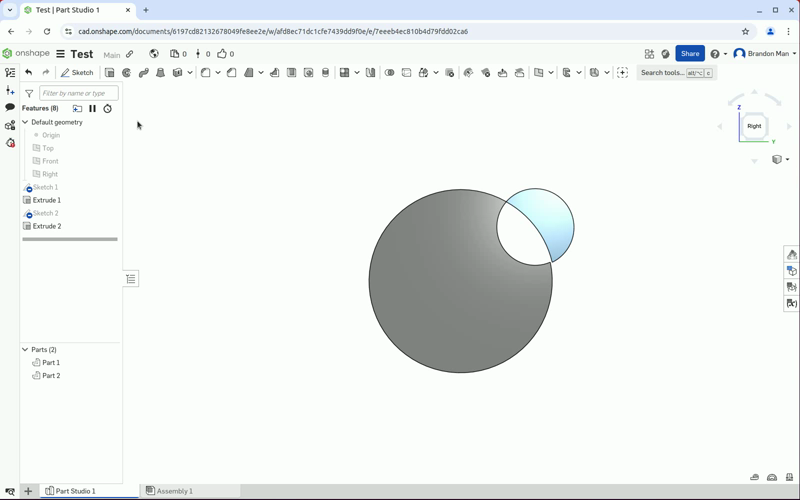
key(shift+h)
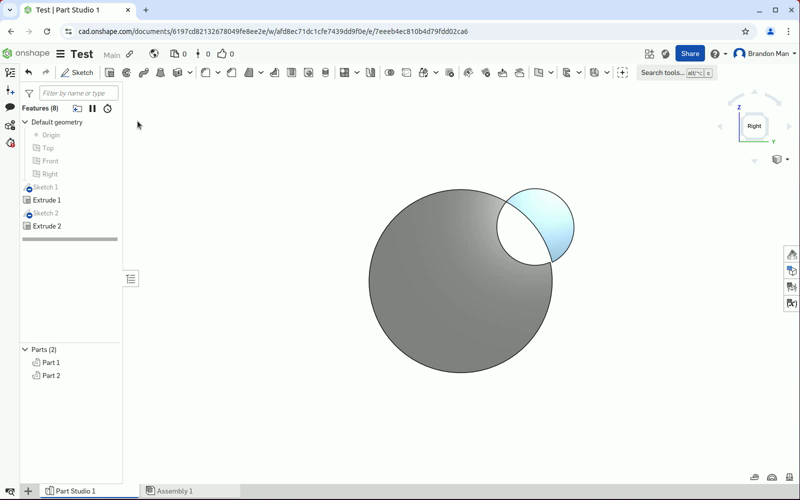
mouse_move(73, 189)
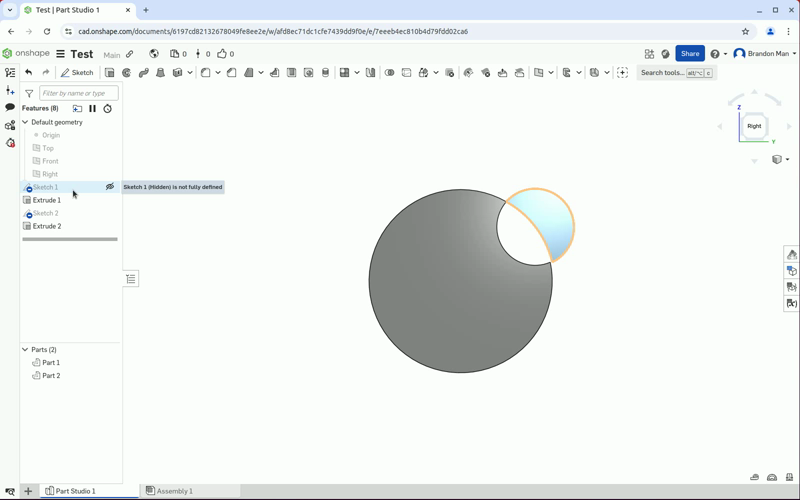
click(73, 189)
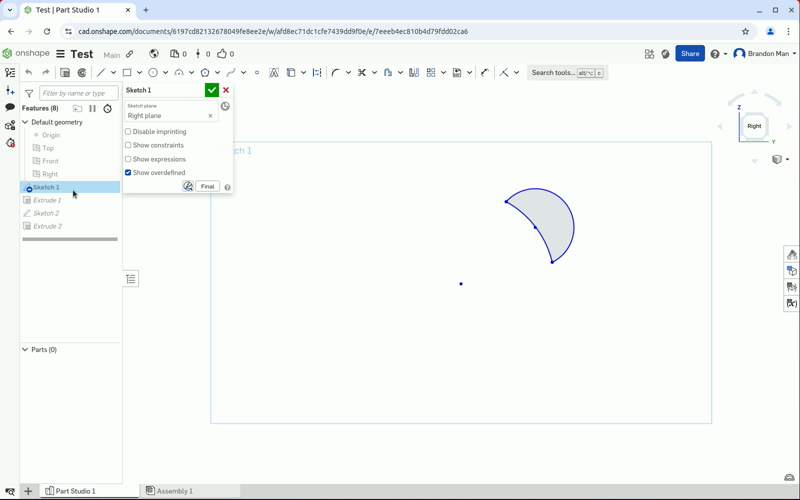
mouse_move(229, 92)
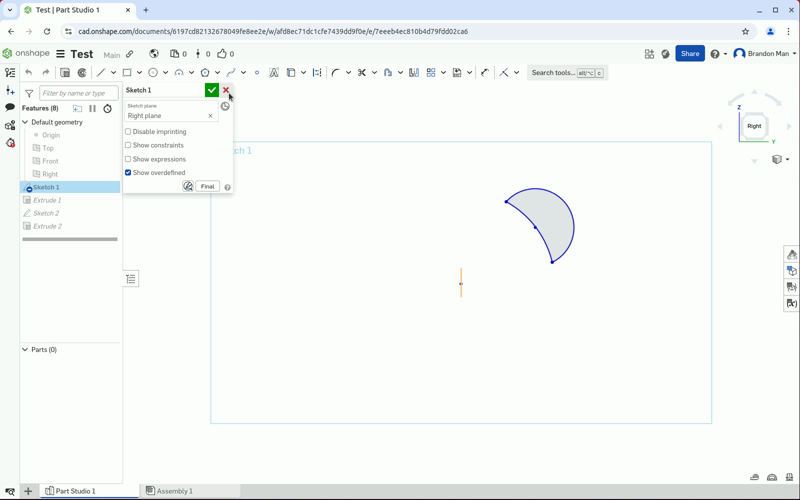
click(229, 92)
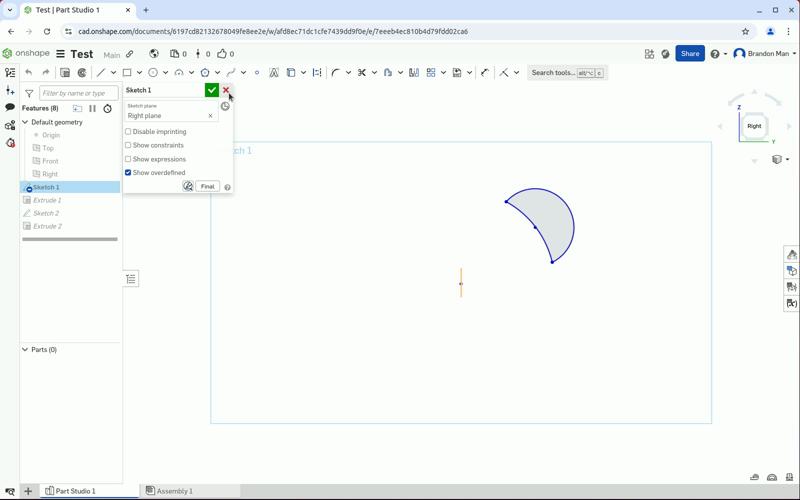
key(shift+s)
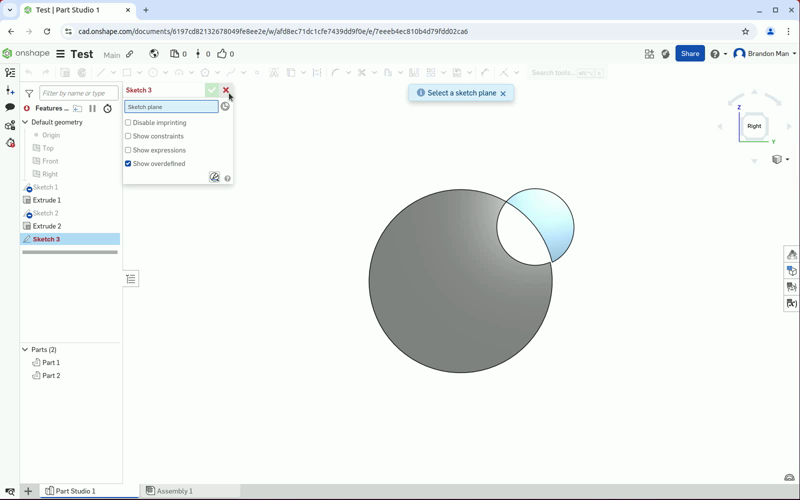
mouse_move(73, 176)
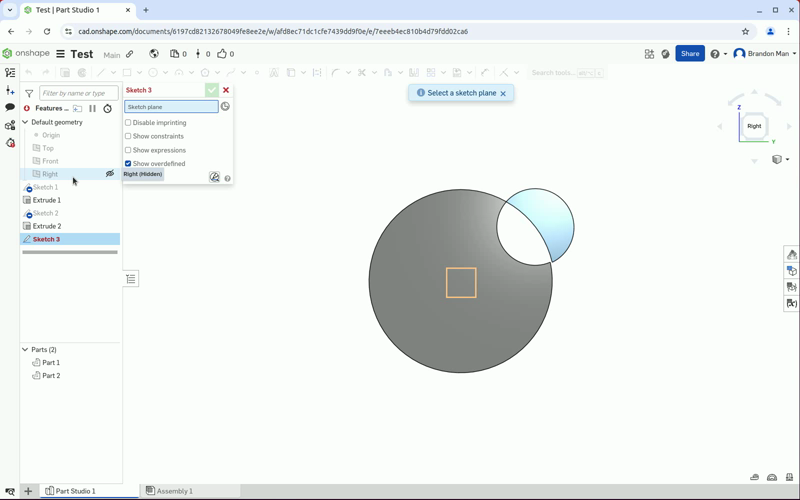
click(73, 176)
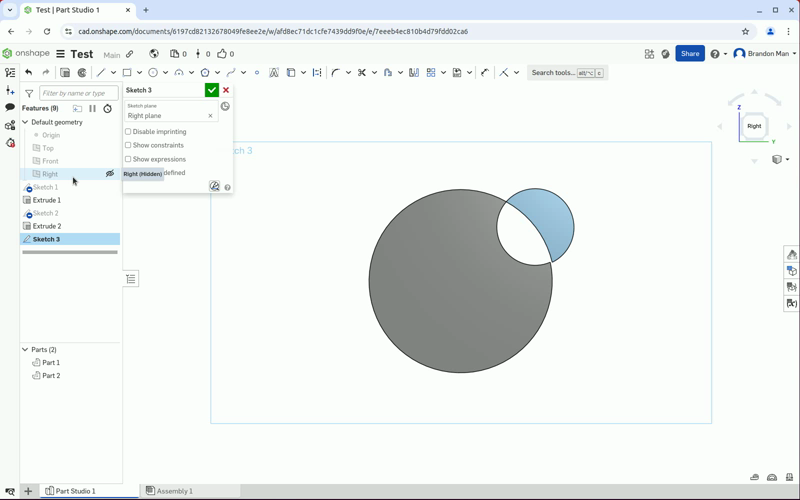
mouse_move(73, 352)
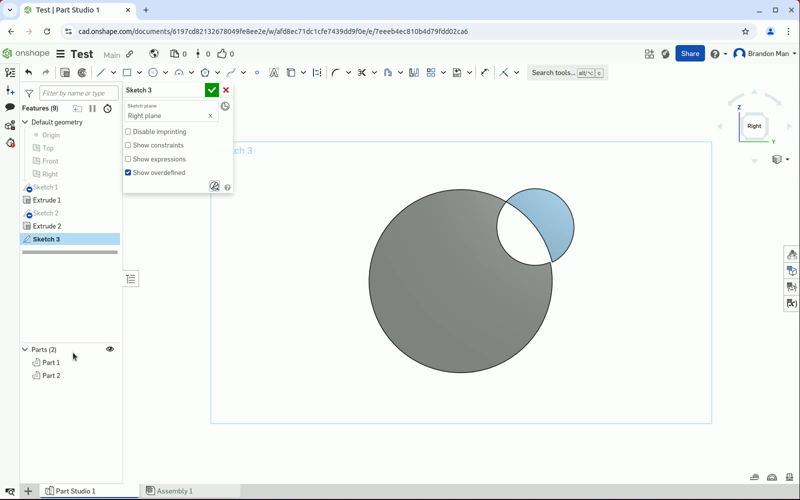
key(y)
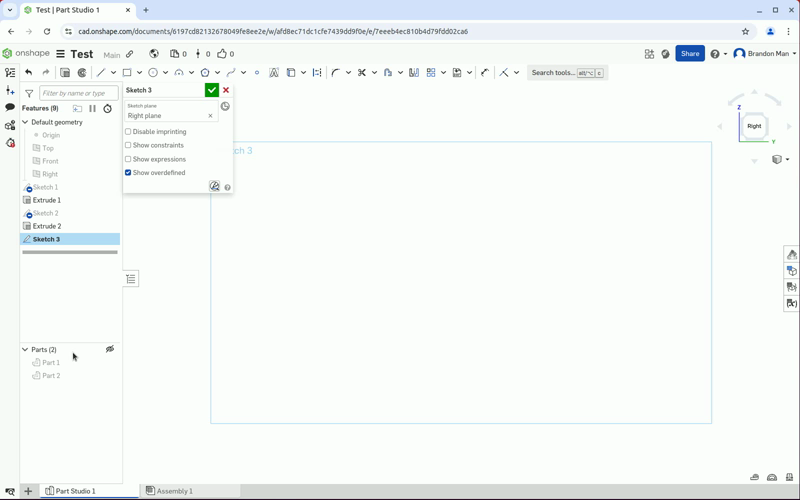
key(a)
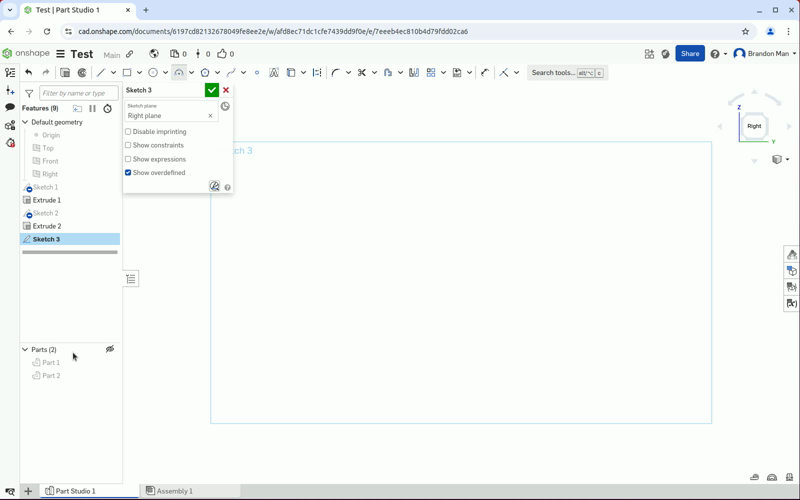
key_down(shift)
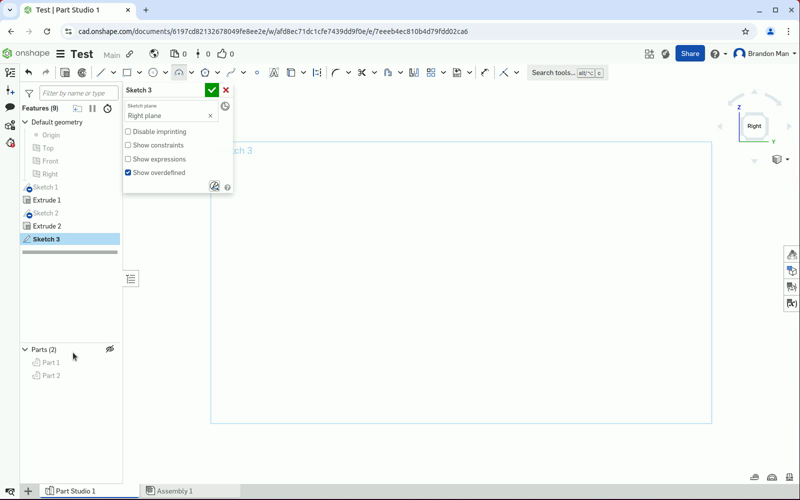
mouse_move(506, 201)
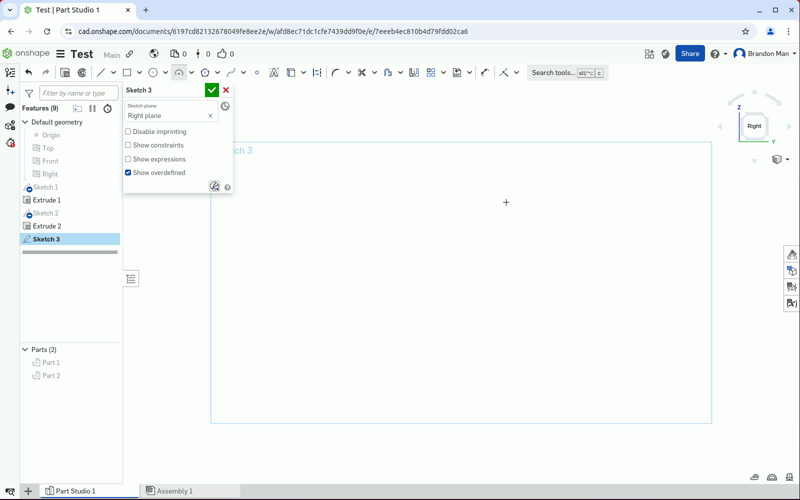
click(506, 201)
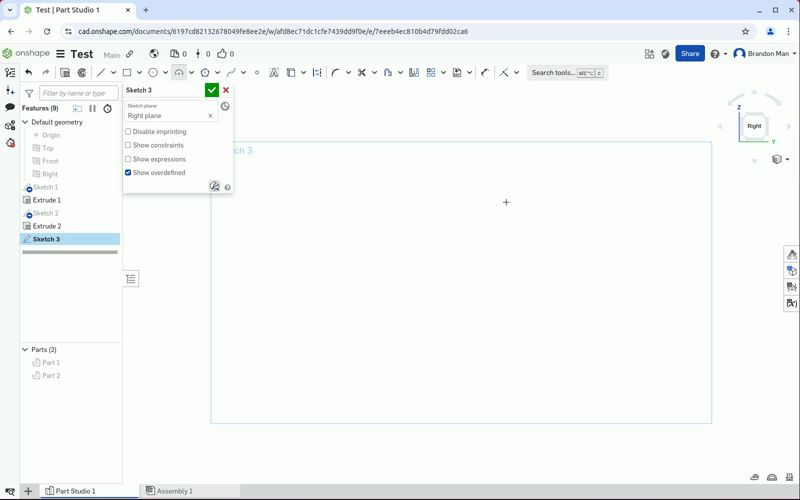
key_up(shift)
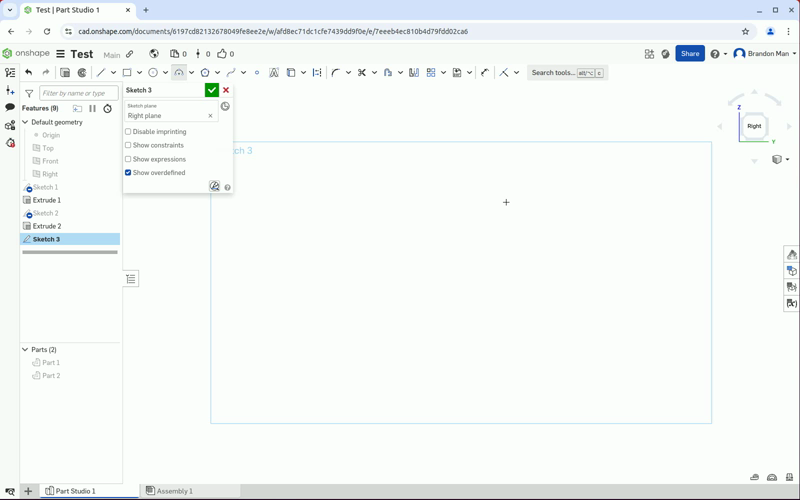
key_down(shift)
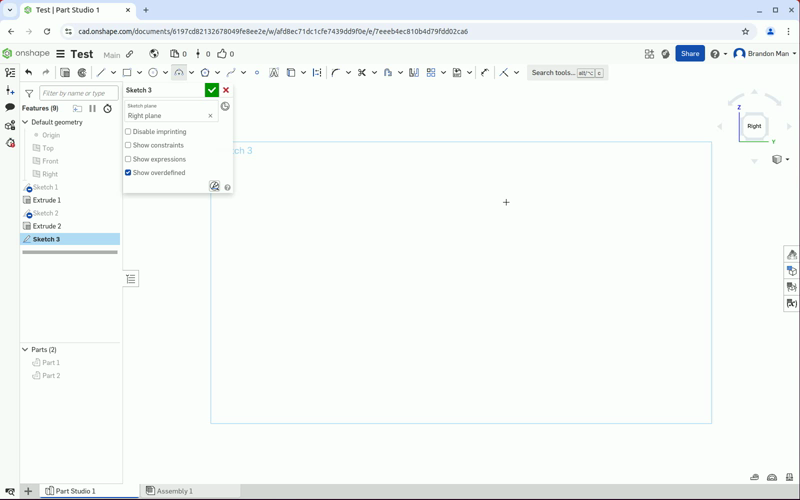
mouse_move(551, 262)
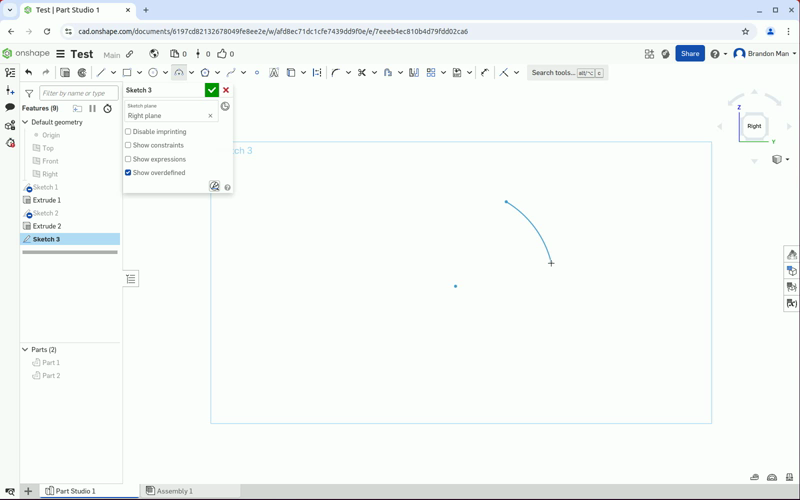
click(551, 262)
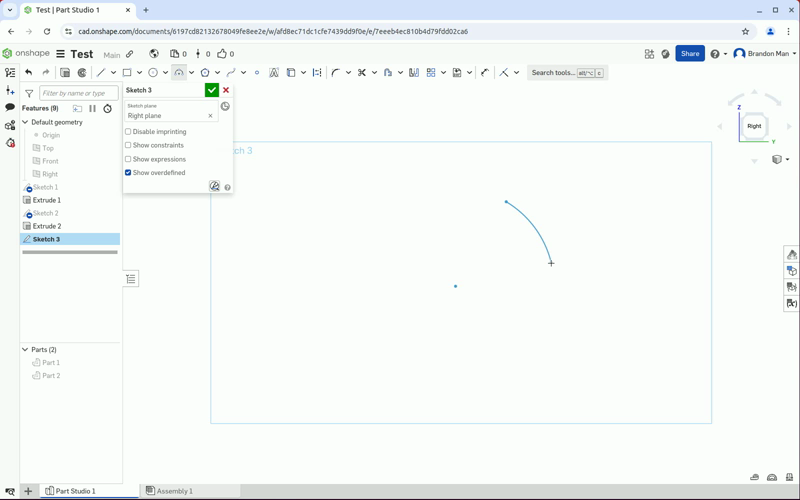
mouse_move(504, 250)
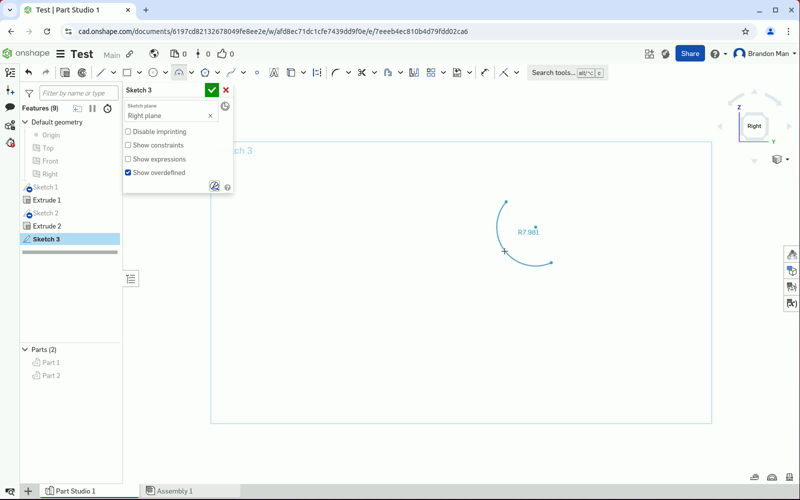
click(504, 250)
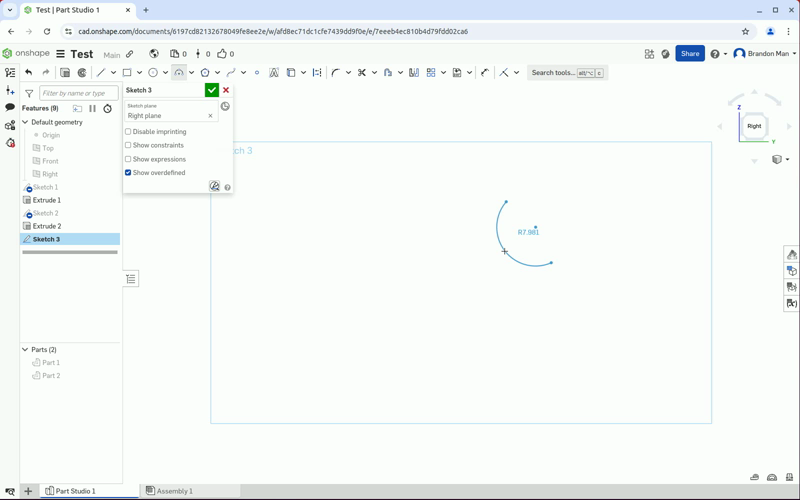
key_up(shift)
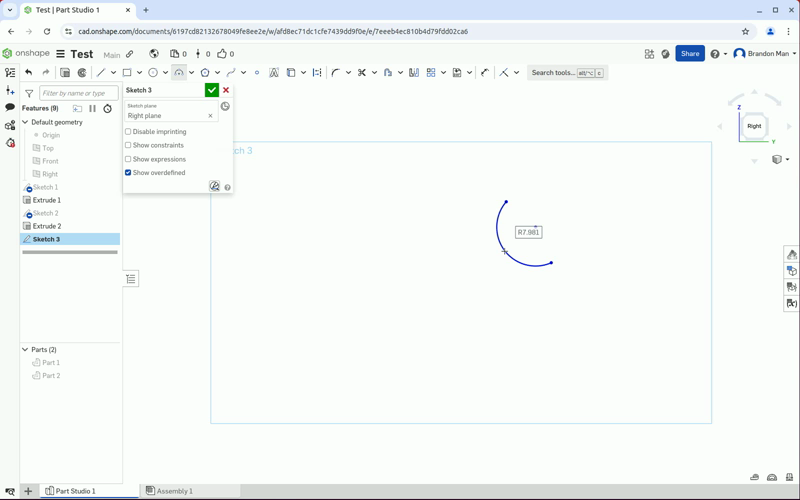
mouse_move(551, 262)
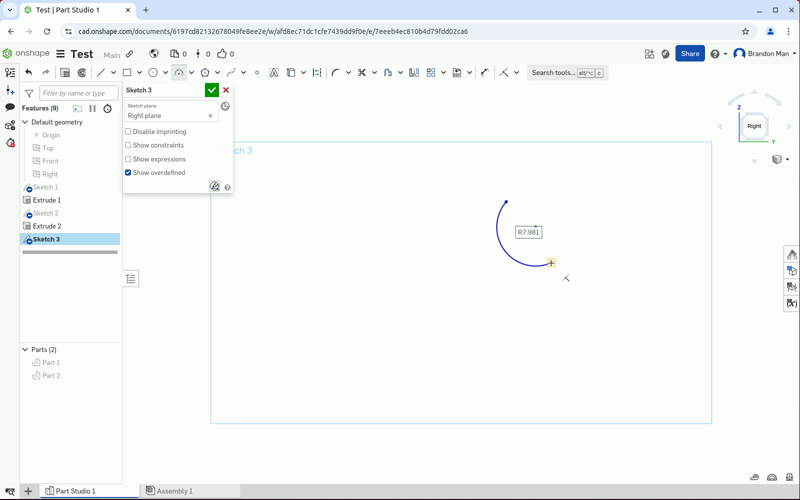
click(551, 262)
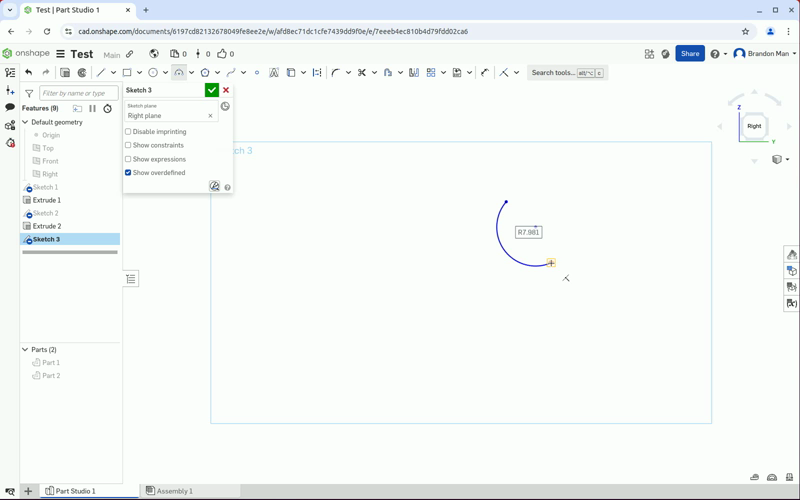
mouse_move(506, 201)
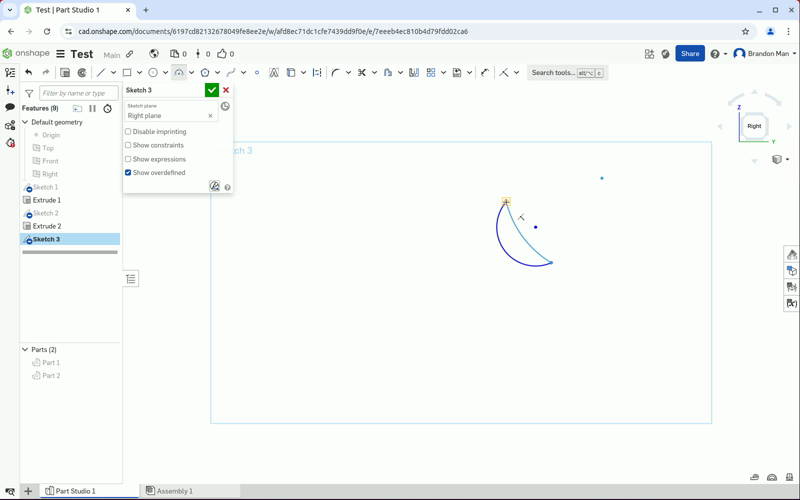
click(506, 201)
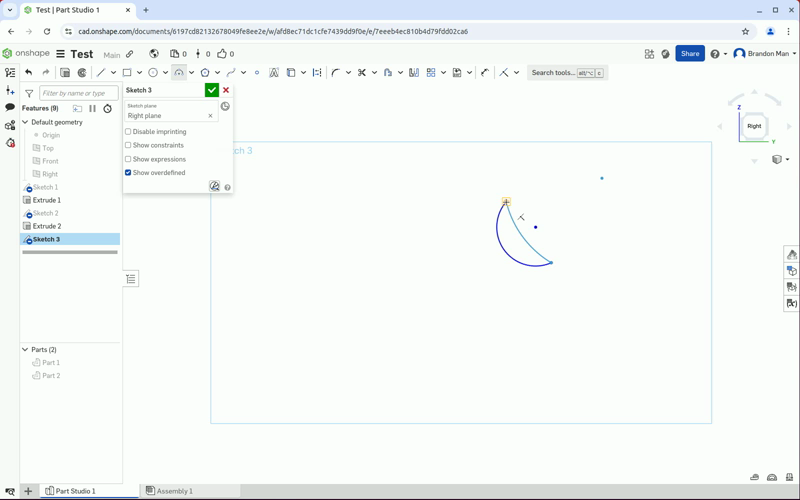
key_down(shift)
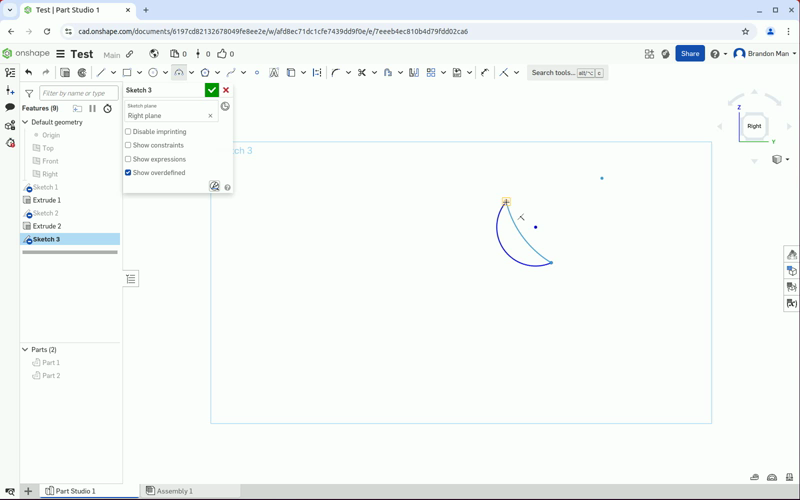
mouse_move(535, 227)
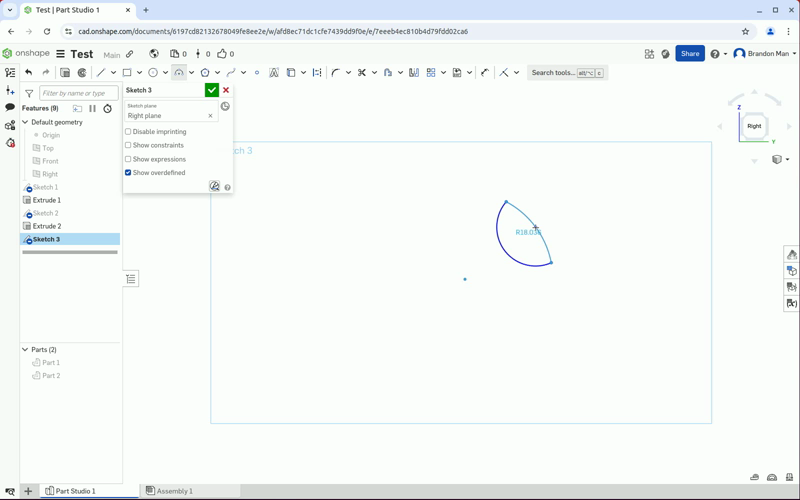
click(535, 227)
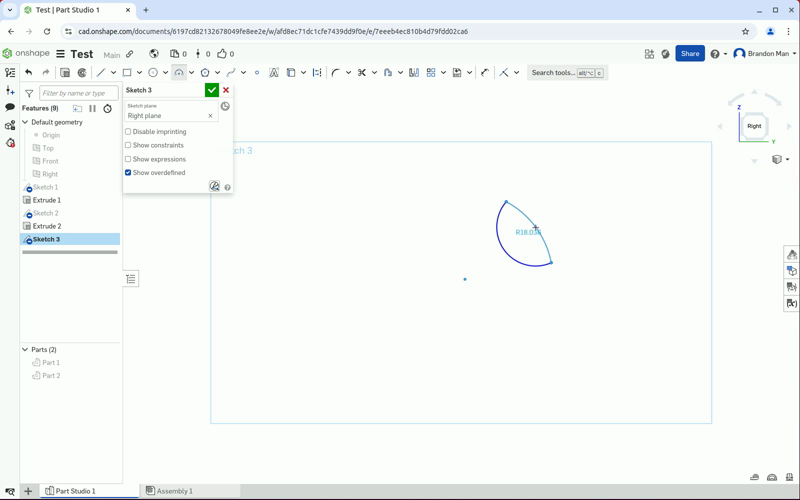
key_up(shift)
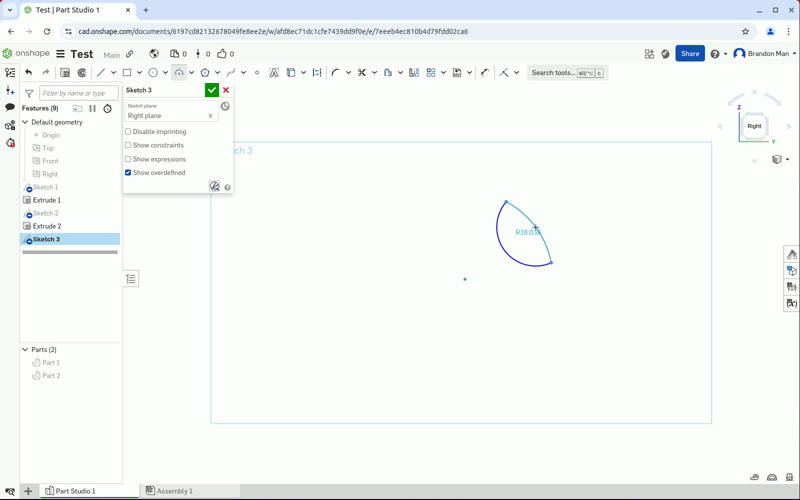
key(esc)
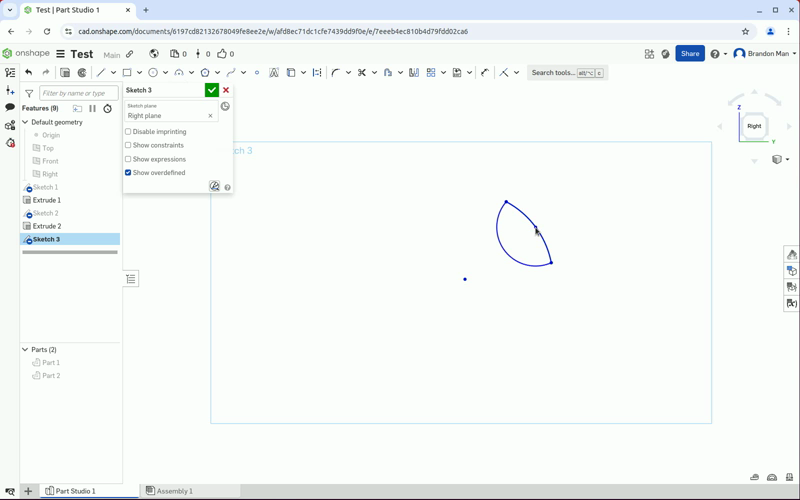
mouse_move(513, 218)
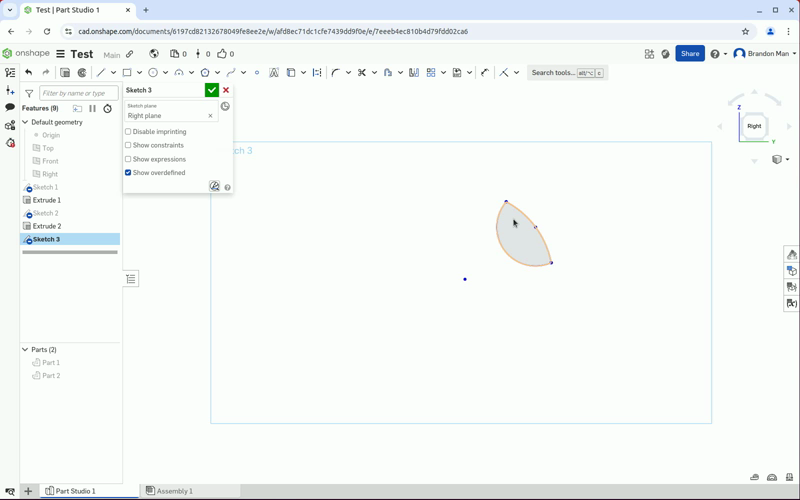
click(513, 218)
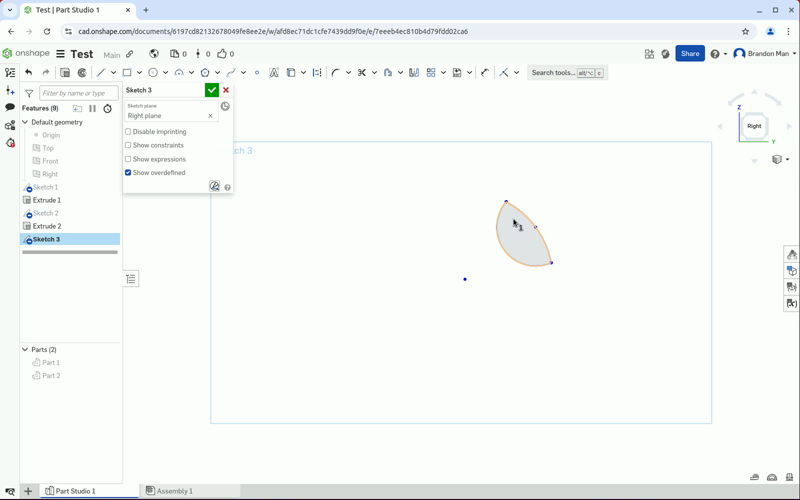
mouse_move(73, 352)
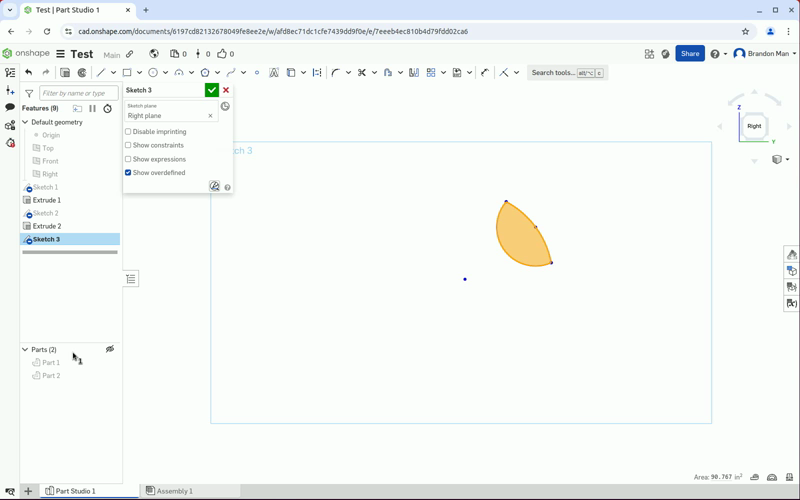
key(shift+y)
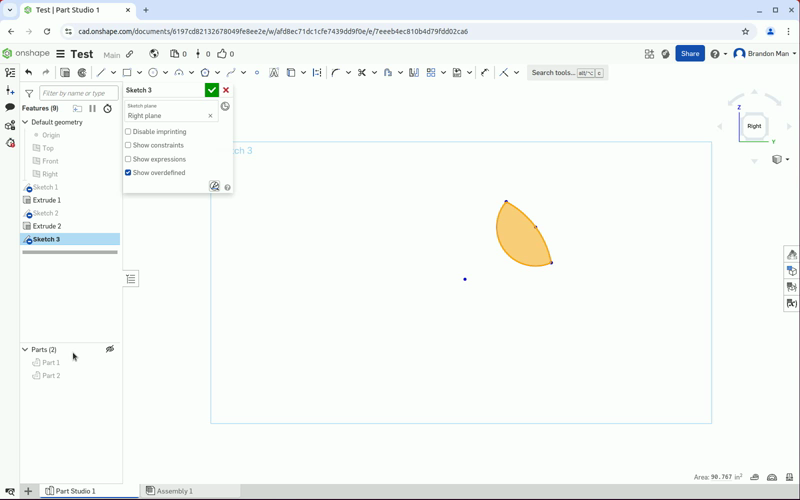
key(shift+e)
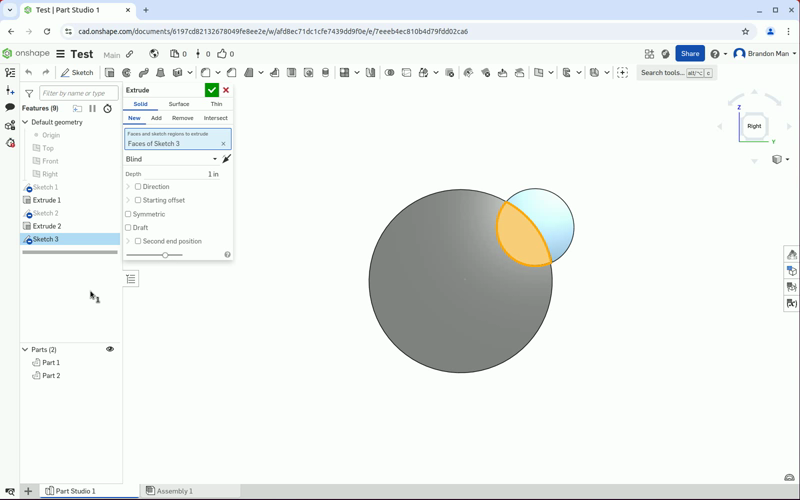
mouse_move(143, 106)
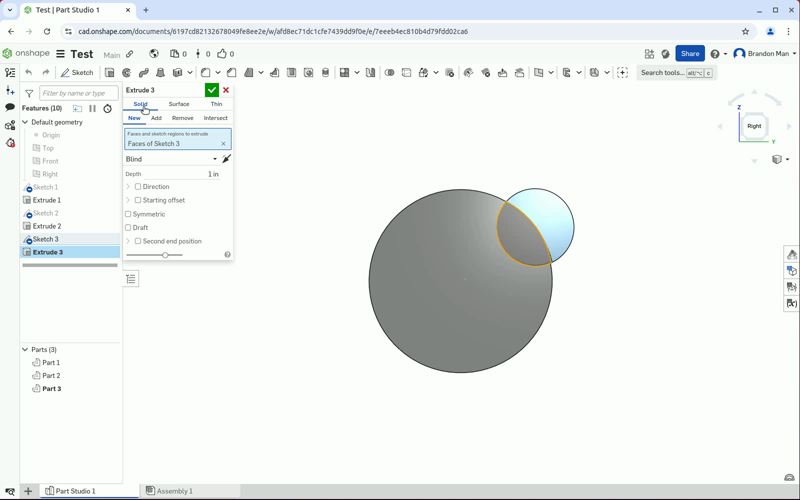
click(143, 106)
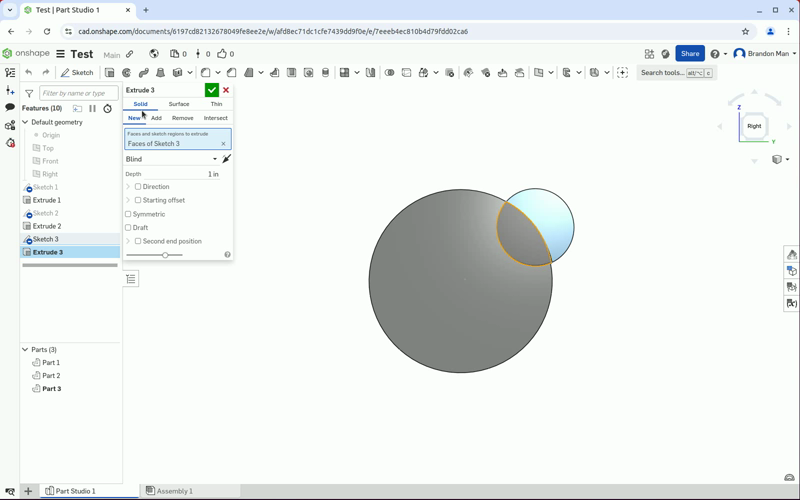
mouse_move(137, 120)
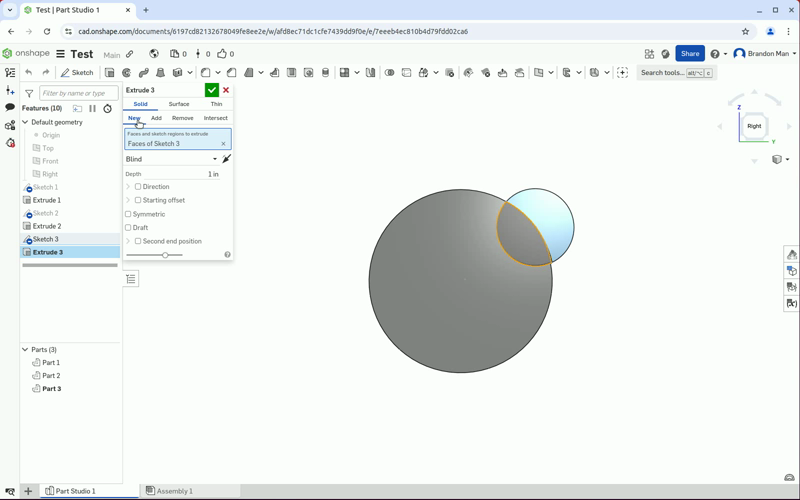
click(137, 120)
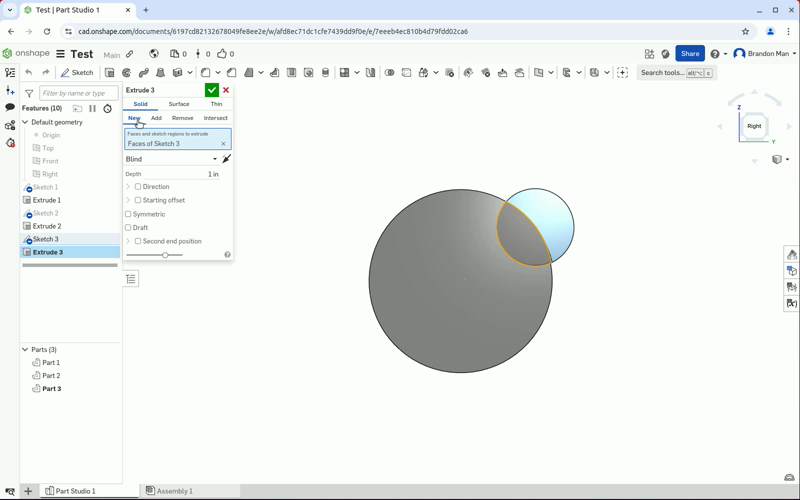
key(tab, 4)
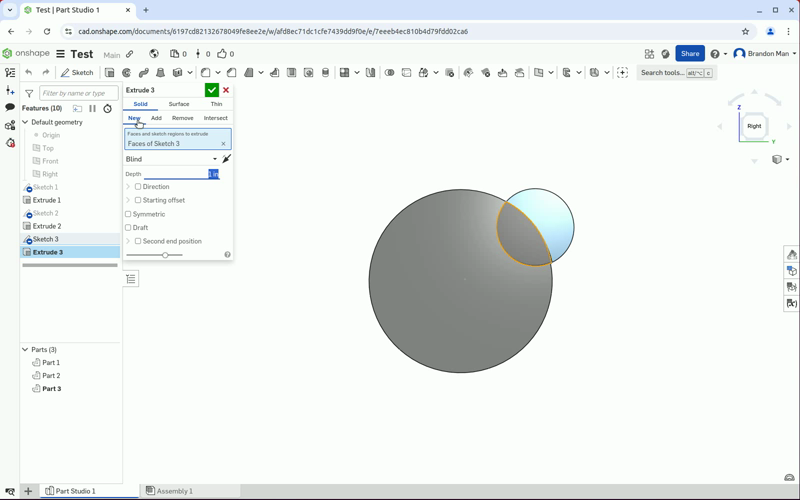
text(8.666)
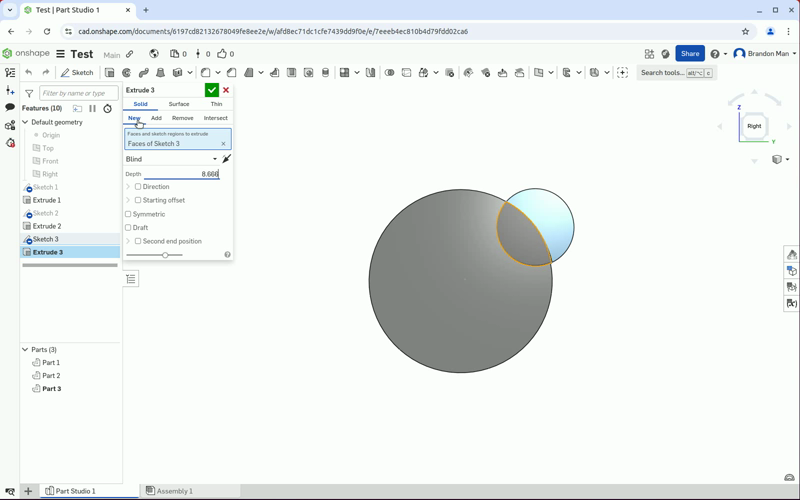
key(enter)
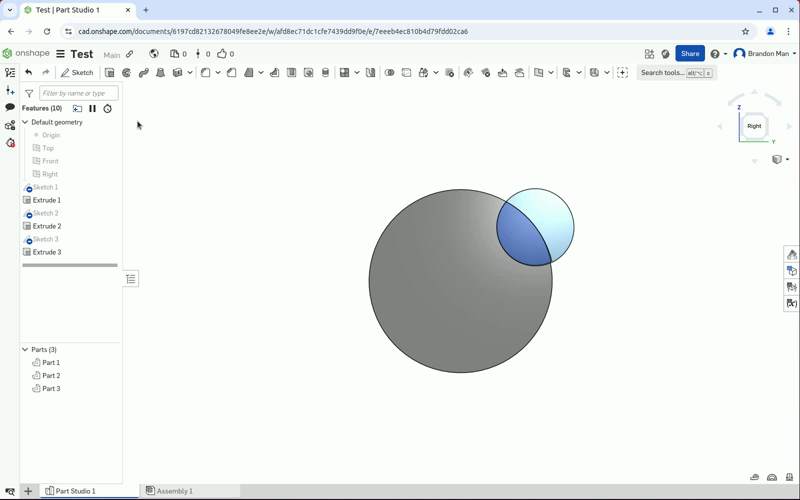
key(shift+h)
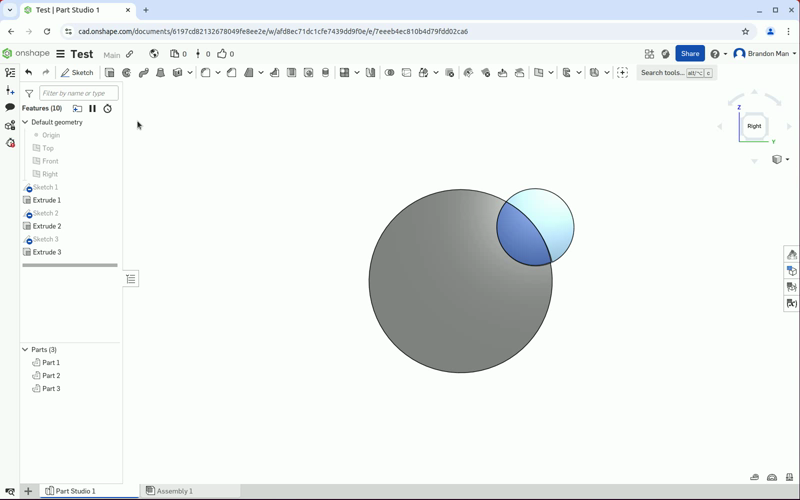
key(shift+h)
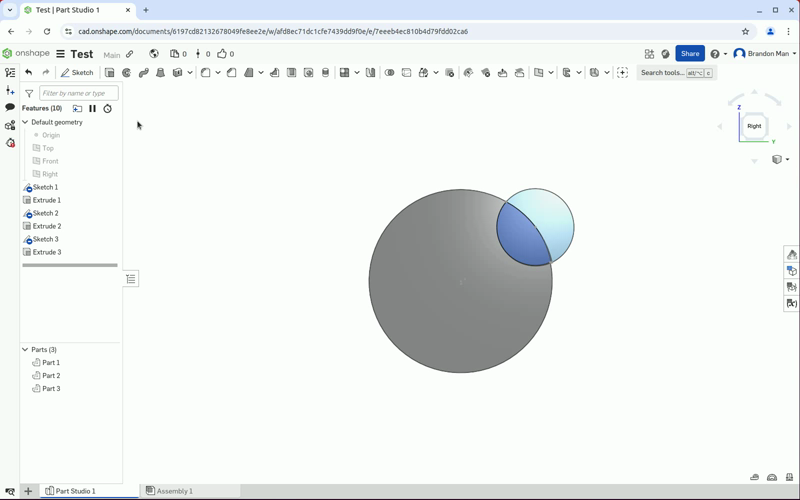
key(shift+7)
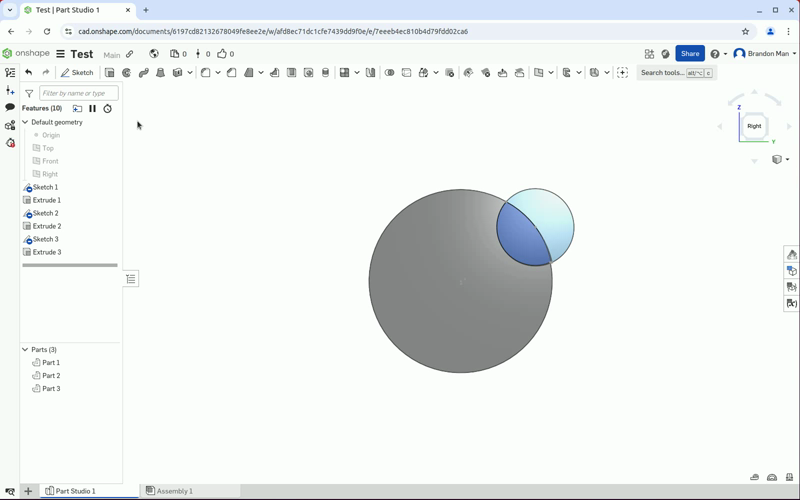
key(right, 2)
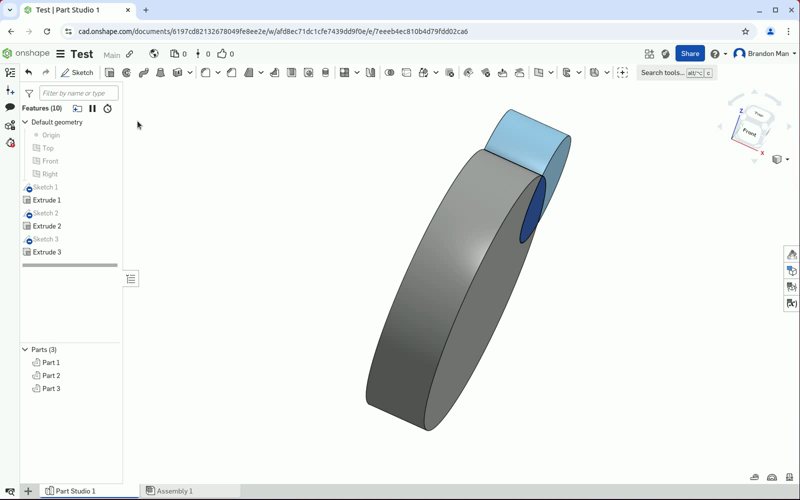
key(down, 2)
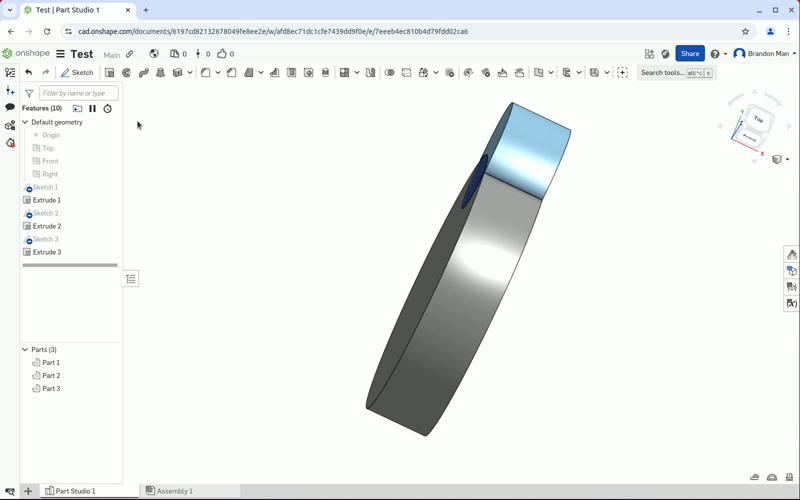
key(up, 2)
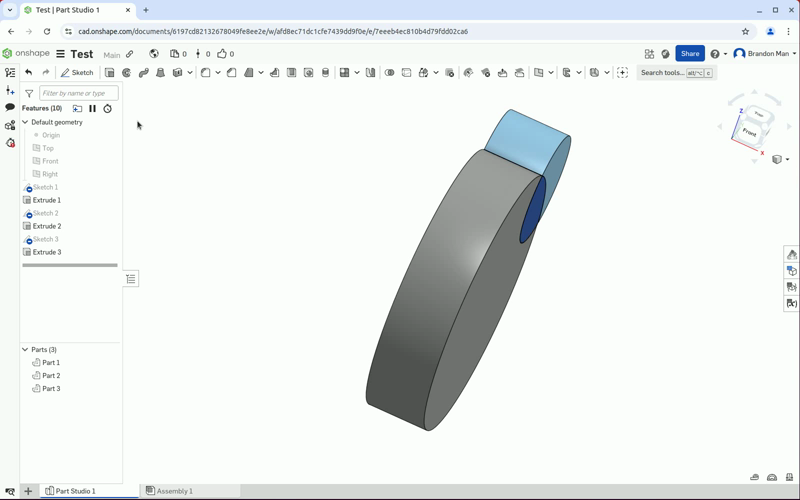
key(left, 2)
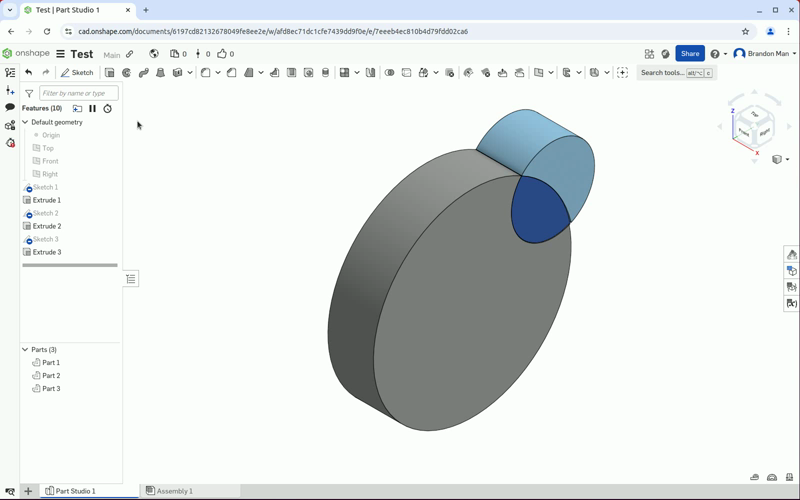
mouse_move(73, 189)
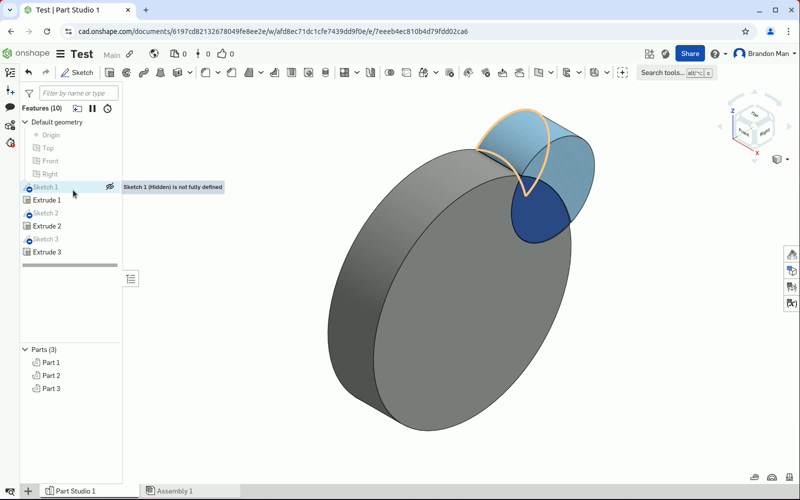
click(73, 189)